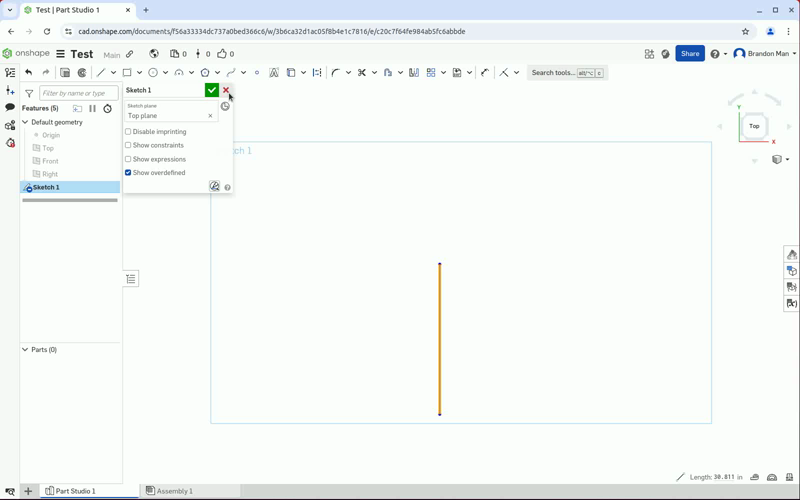
key(shift+h)
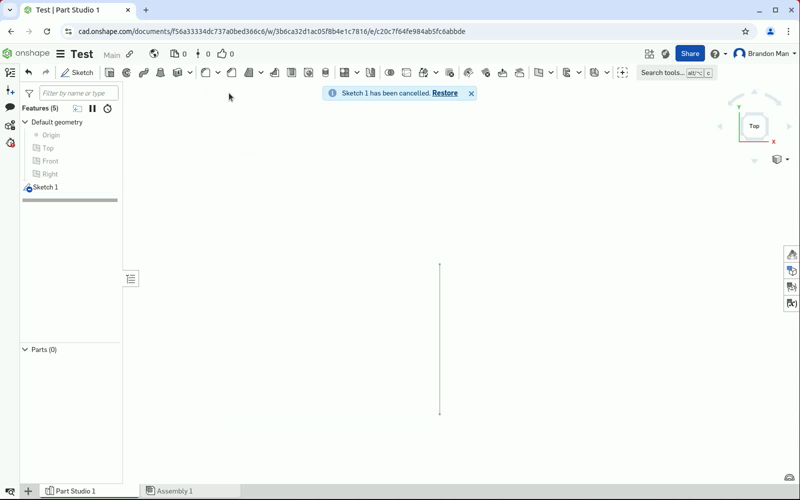
key(shift+s)
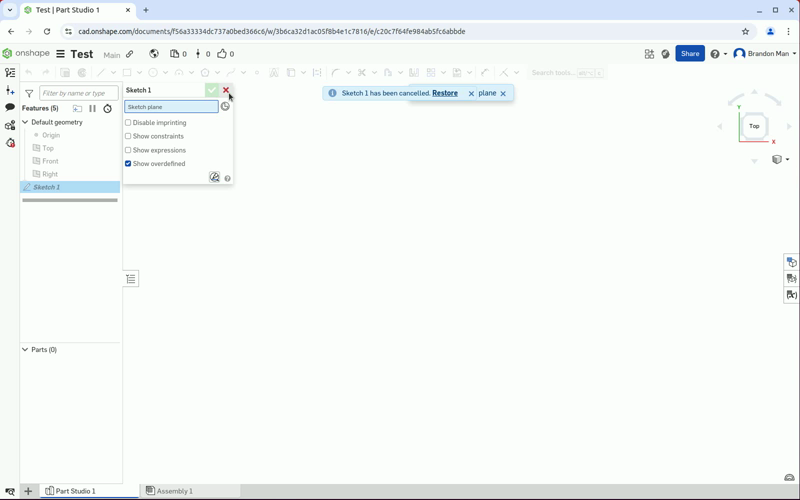
mouse_move(73, 150)
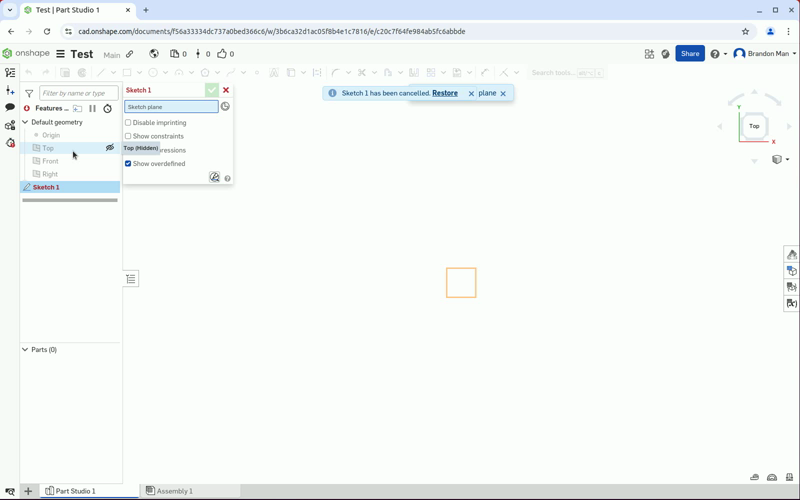
click(73, 150)
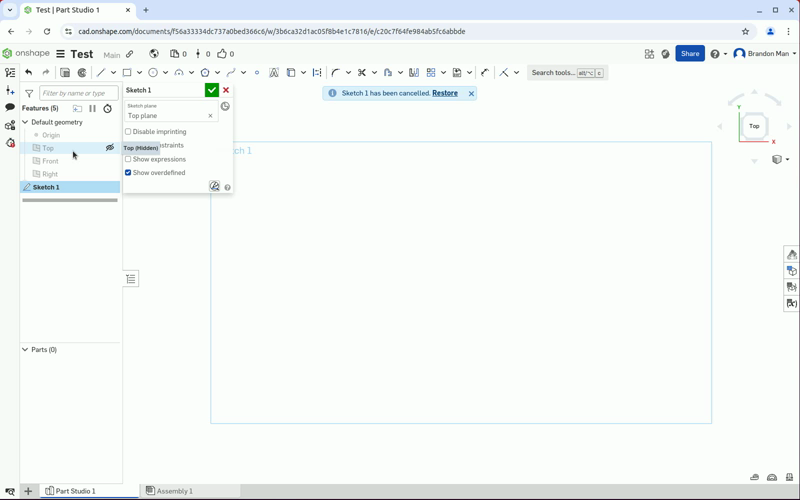
mouse_move(73, 352)
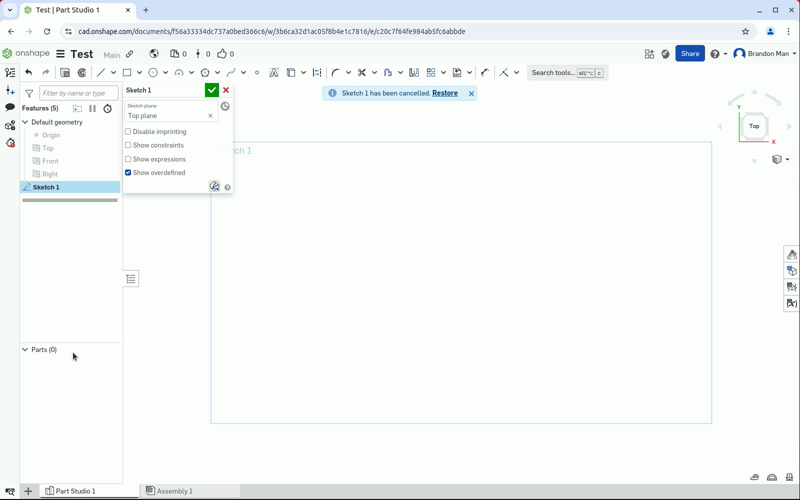
key(y)
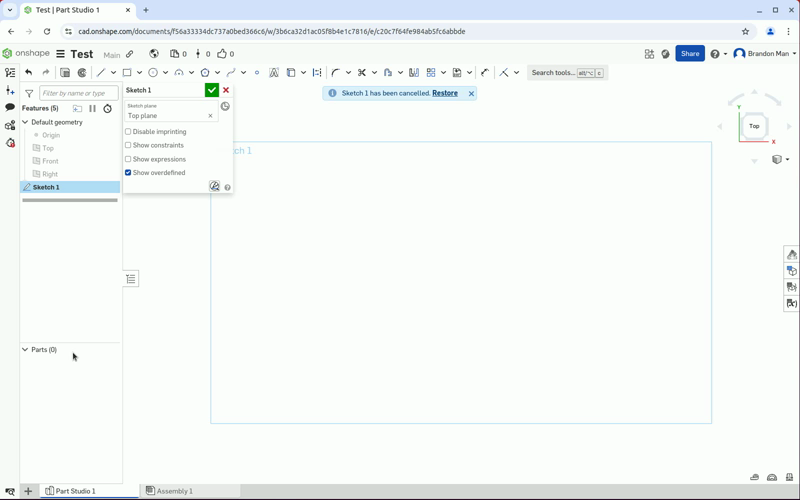
key(c)
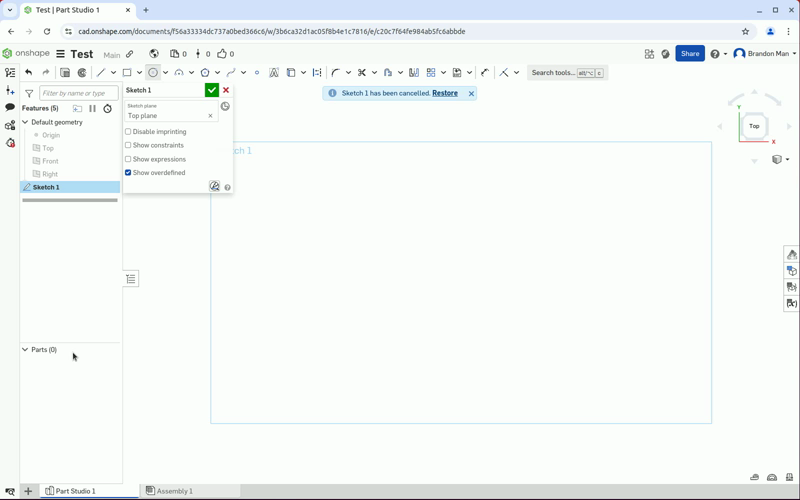
key_down(shift)
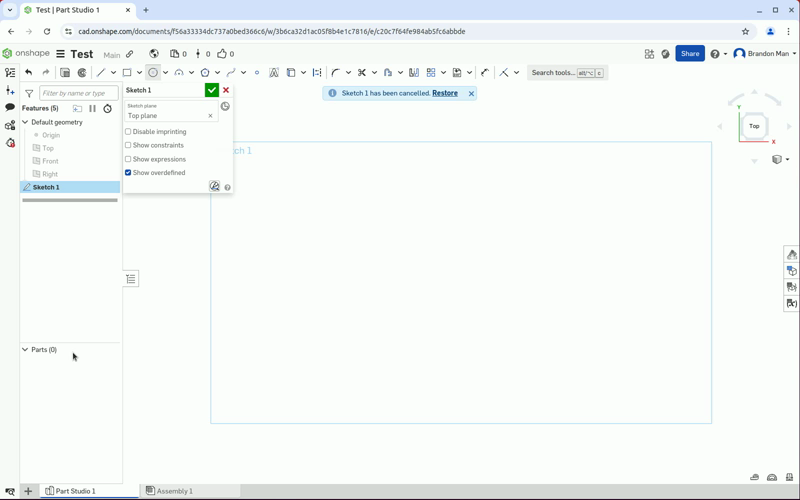
mouse_move(392, 282)
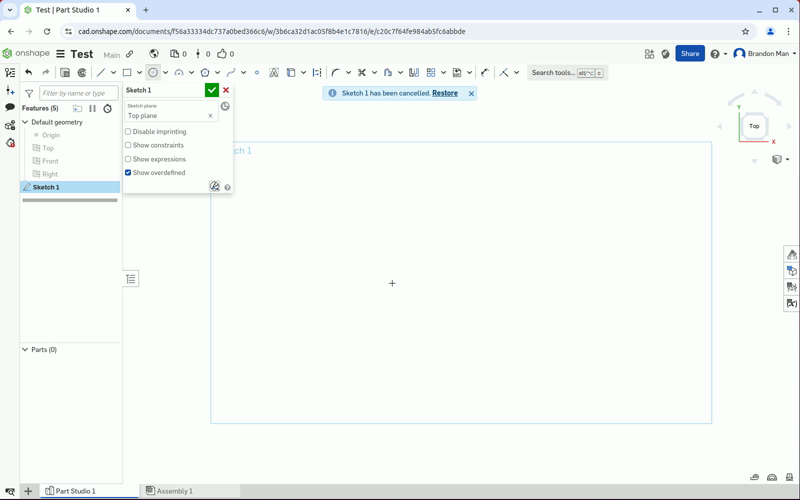
click(392, 282)
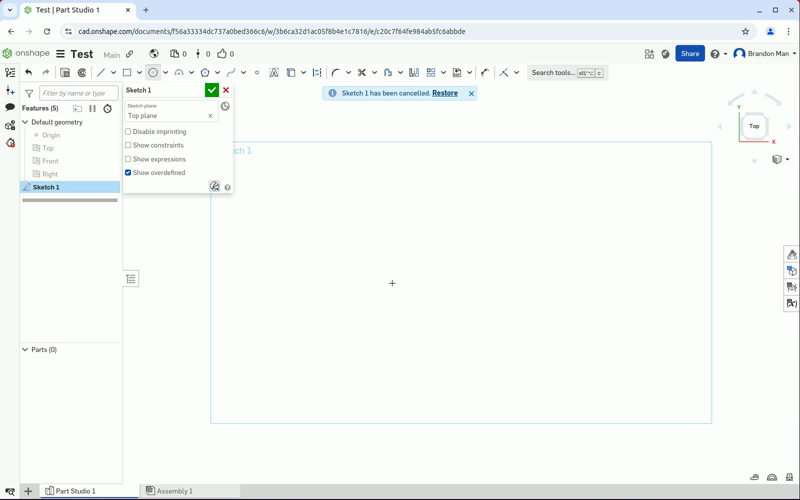
key_up(shift)
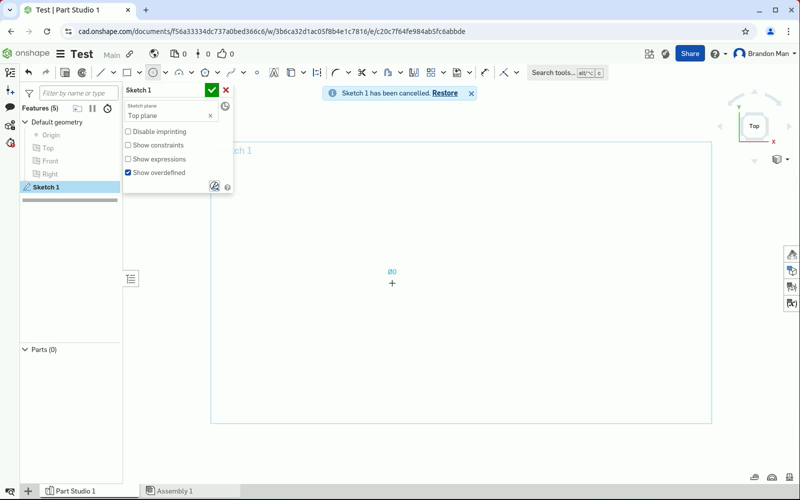
mouse_move(435, 282)
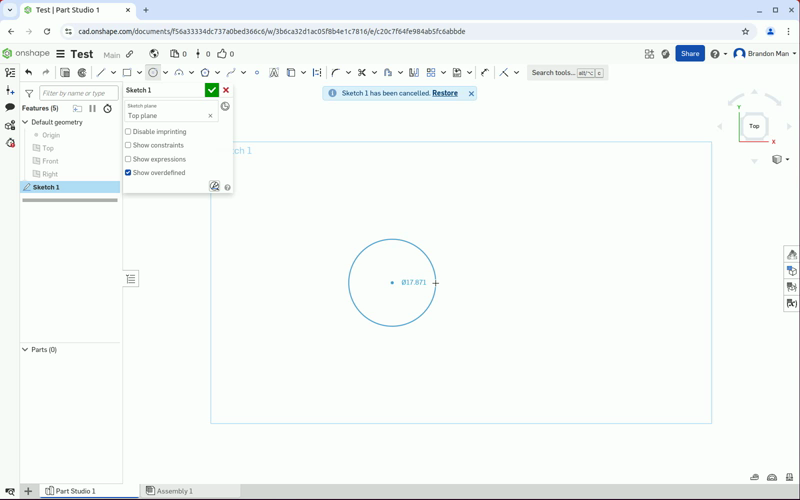
click(435, 282)
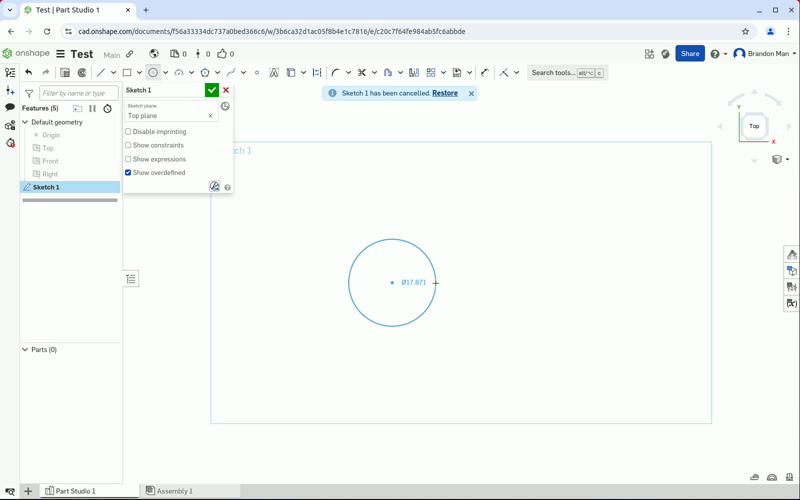
key(esc)
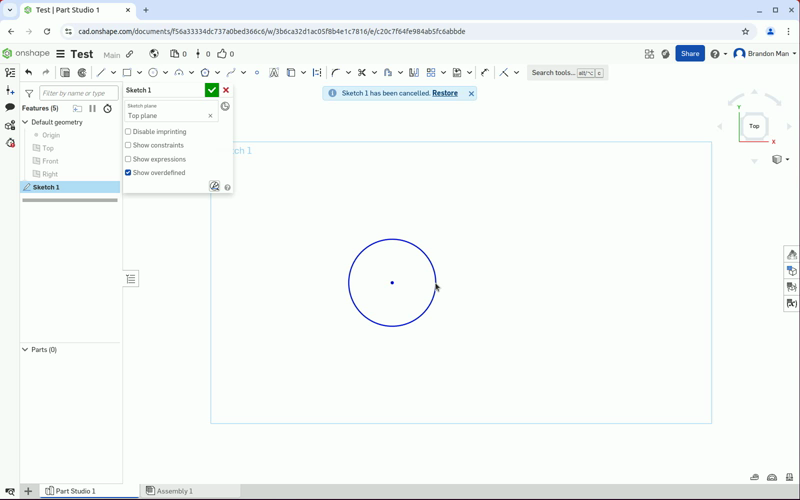
key(c)
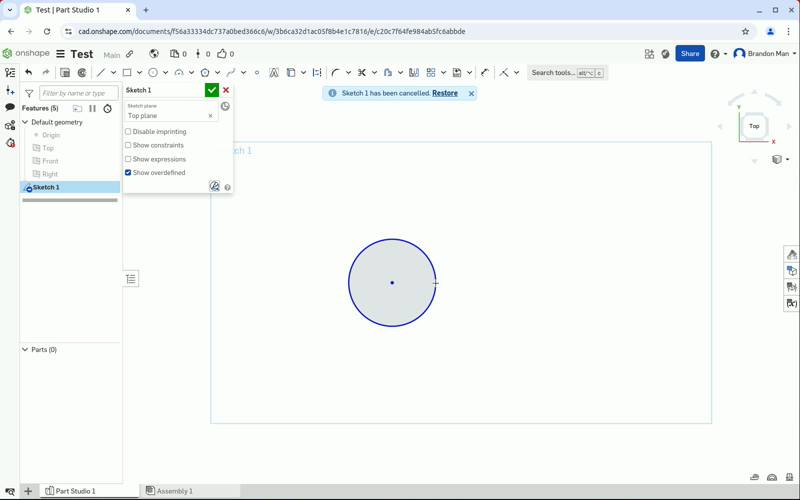
key_down(shift)
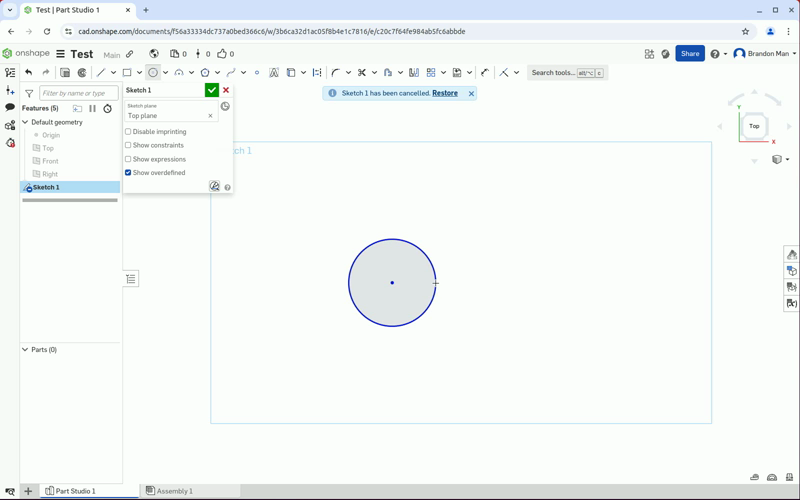
mouse_move(392, 282)
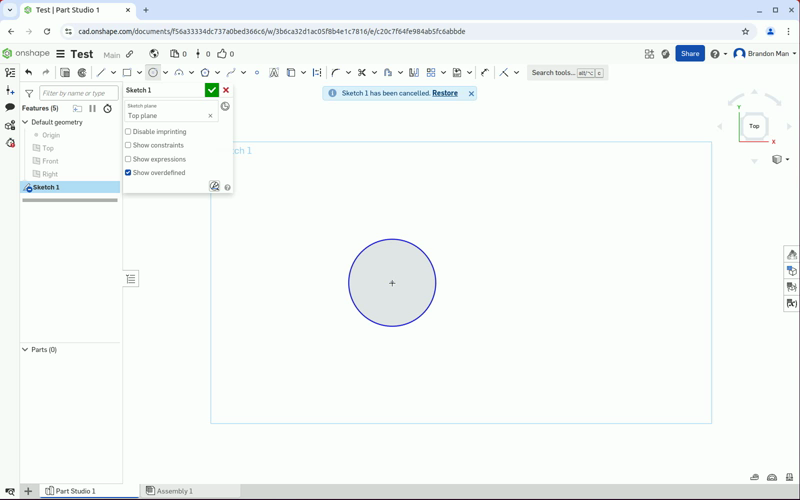
click(392, 282)
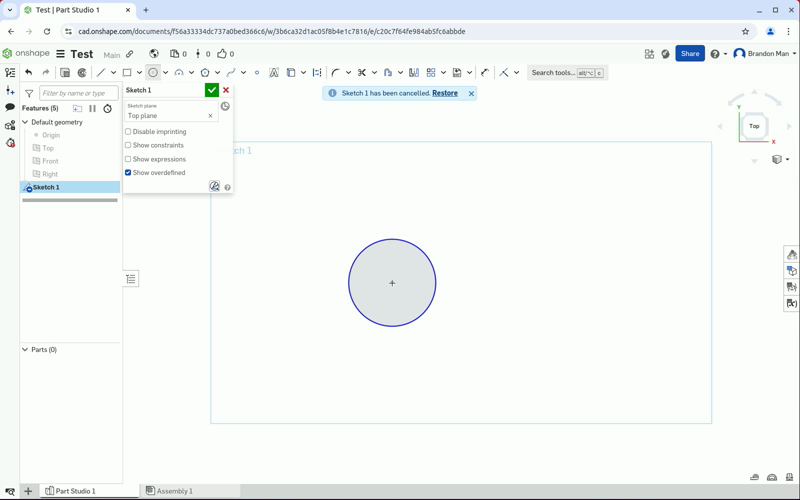
key_up(shift)
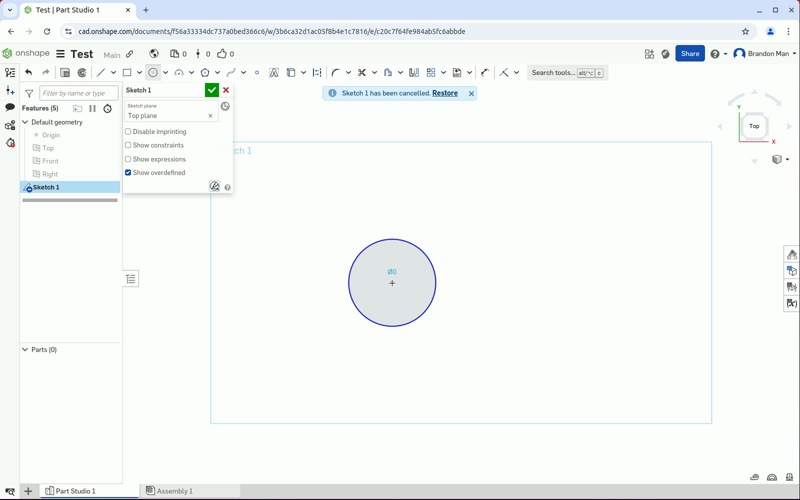
mouse_move(415, 282)
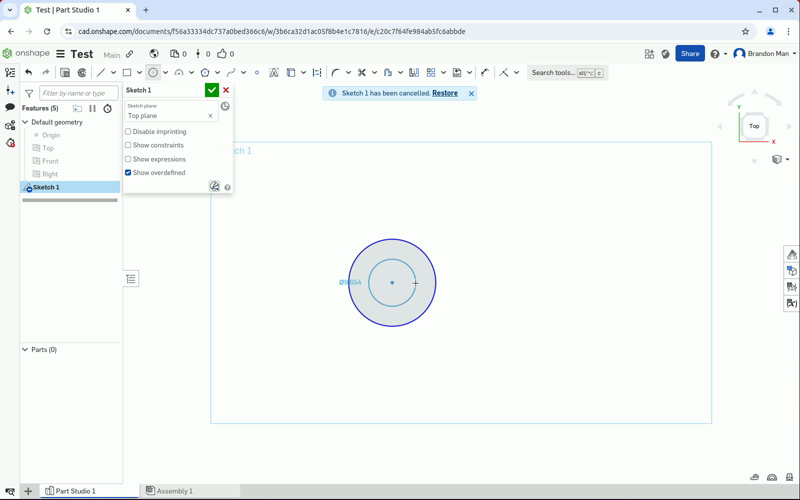
click(415, 282)
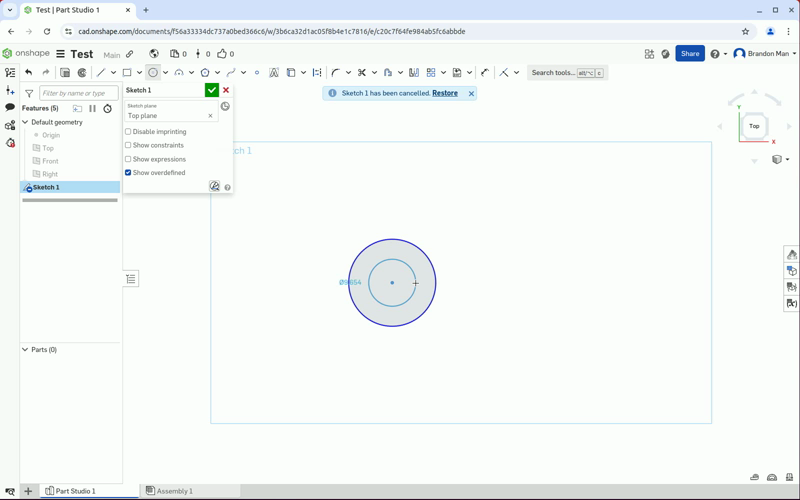
key(esc)
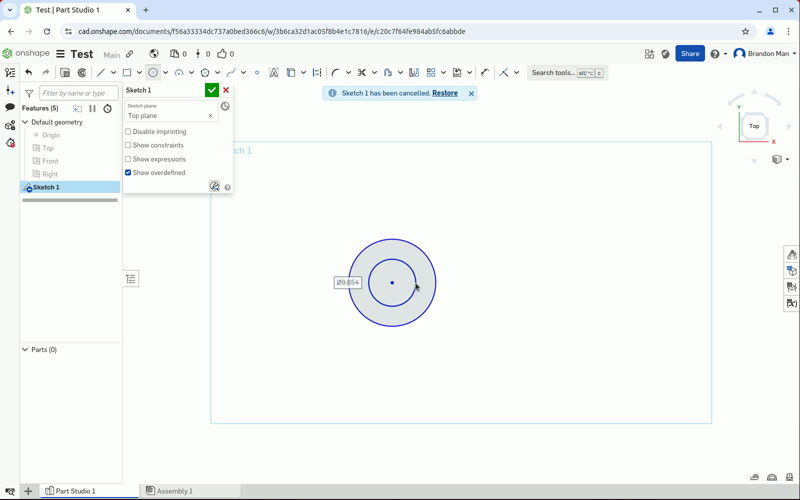
mouse_move(356, 271)
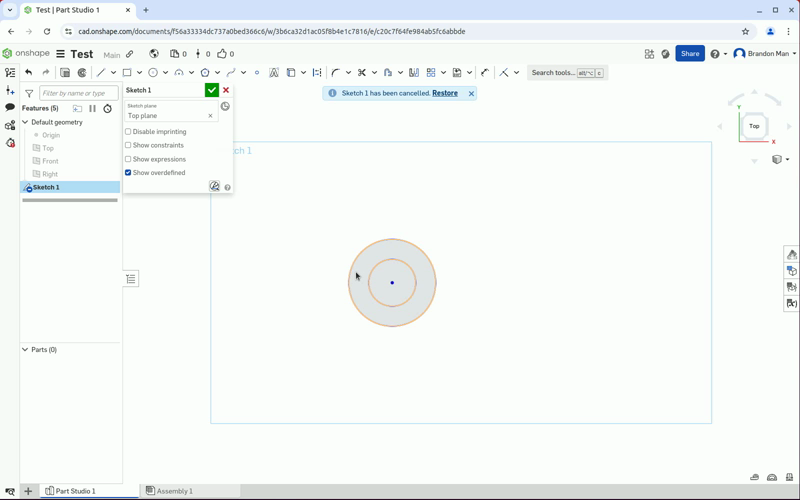
click(356, 271)
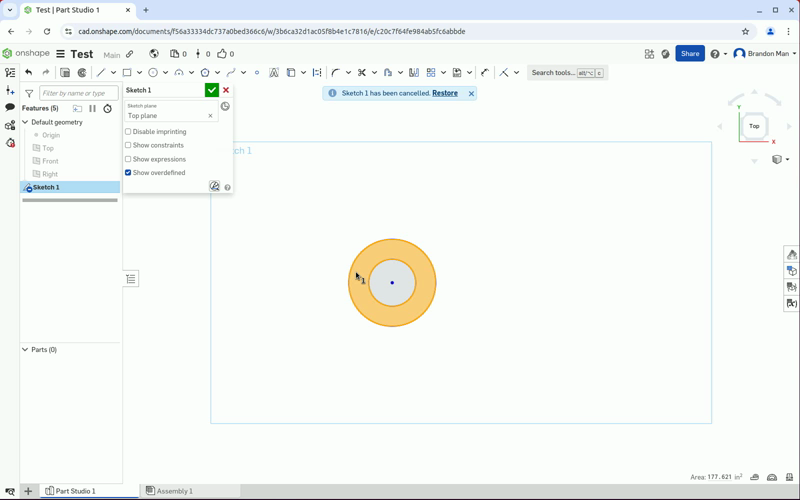
mouse_move(73, 352)
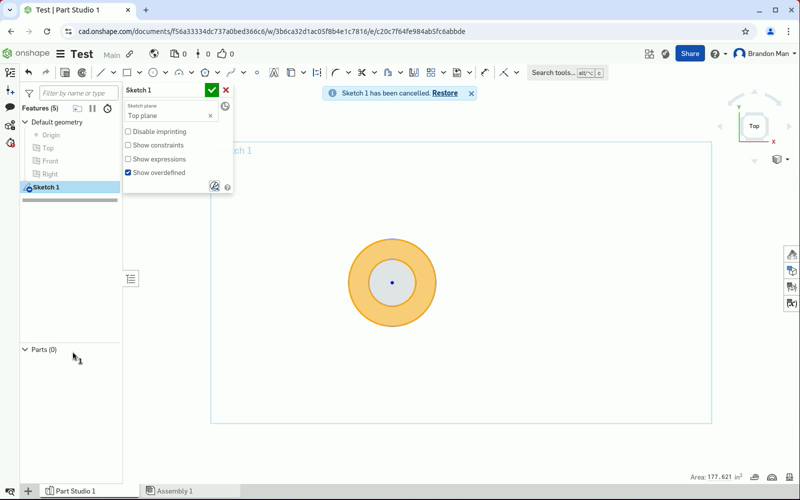
key(shift+y)
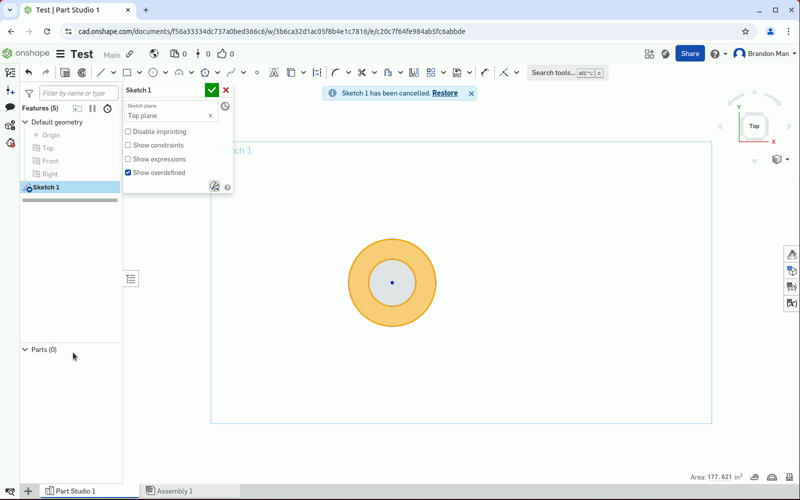
key(shift+e)
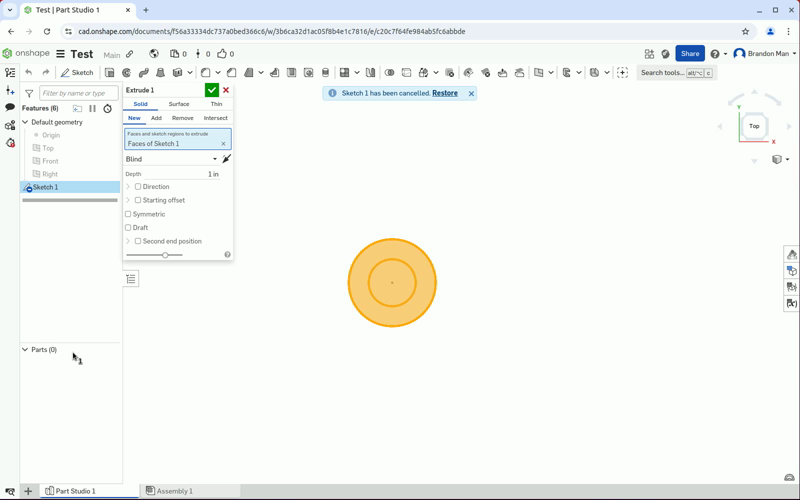
mouse_move(143, 106)
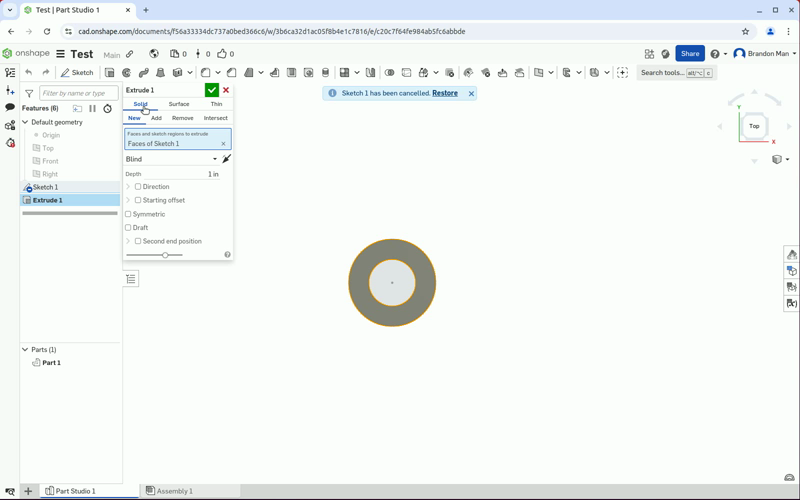
click(143, 106)
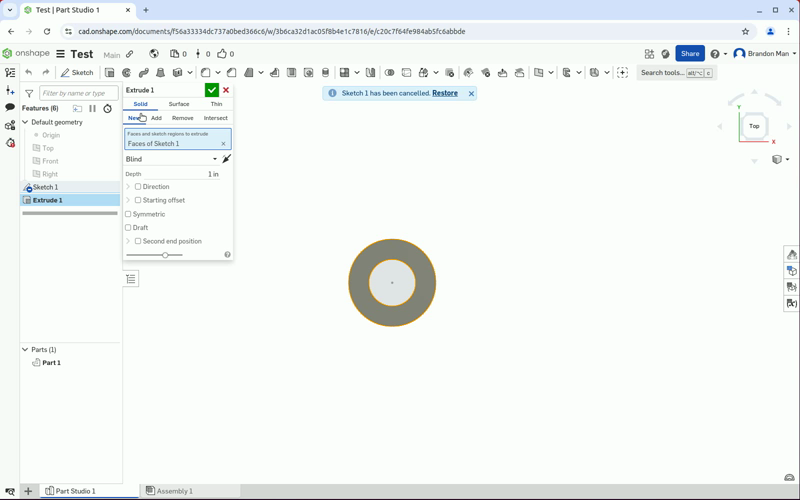
mouse_move(137, 120)
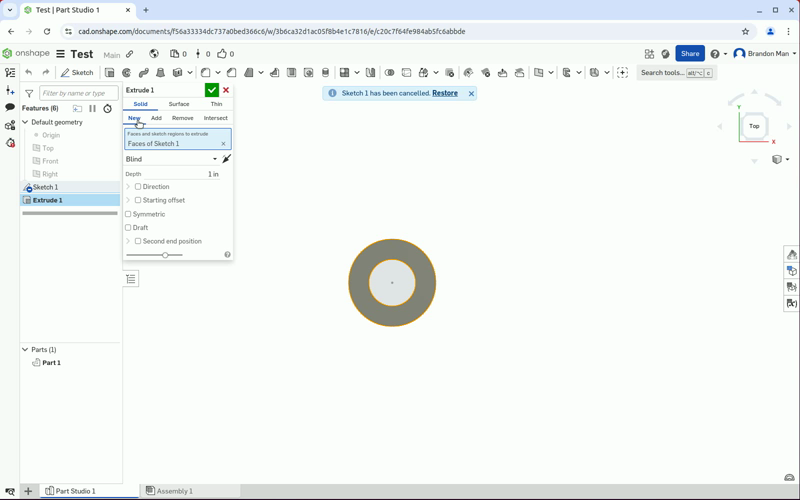
click(137, 120)
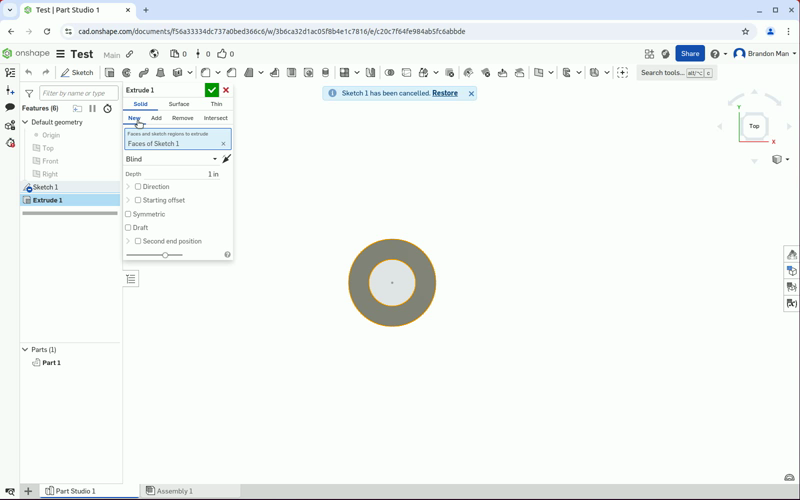
key(tab, 4)
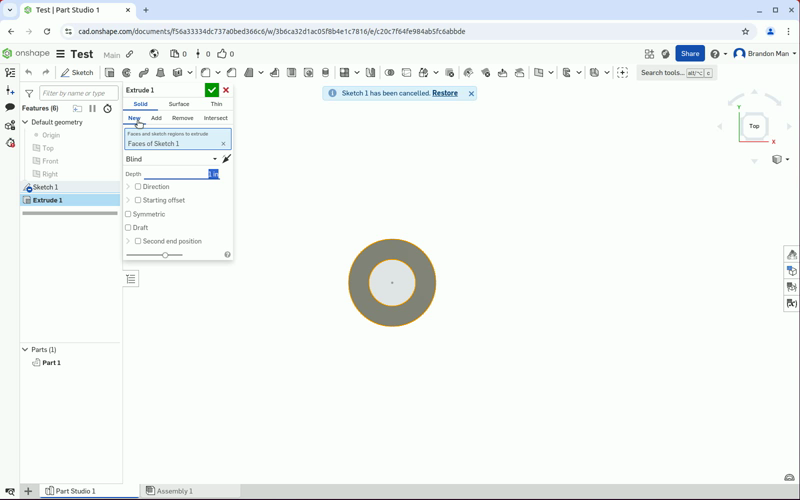
text(7.703)
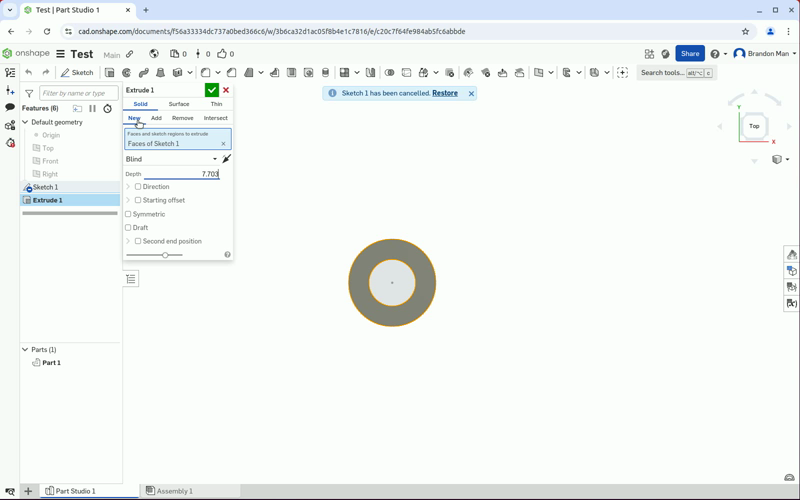
key(enter)
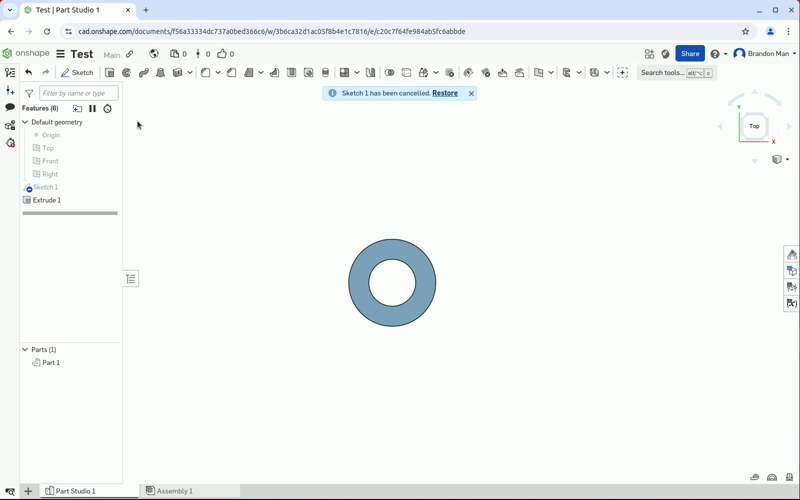
key(shift+h)
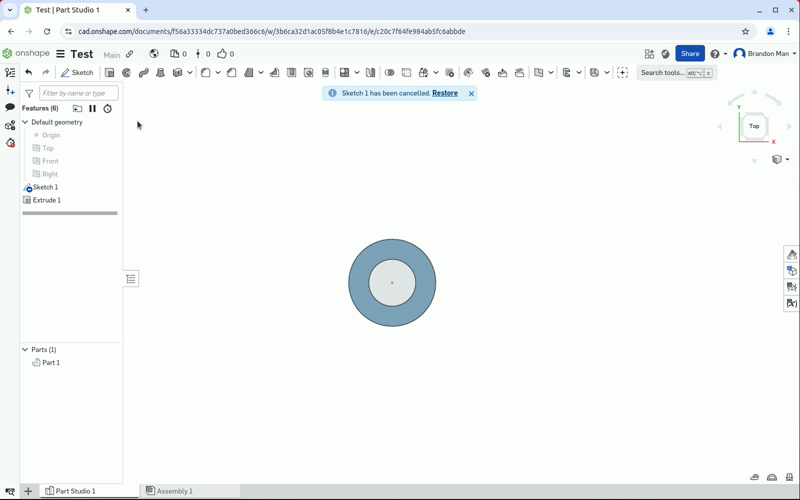
key(shift+h)
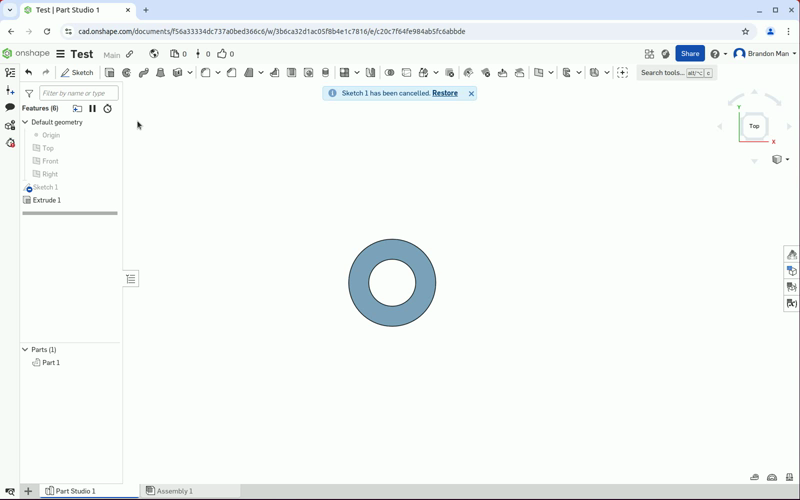
mouse_move(73, 189)
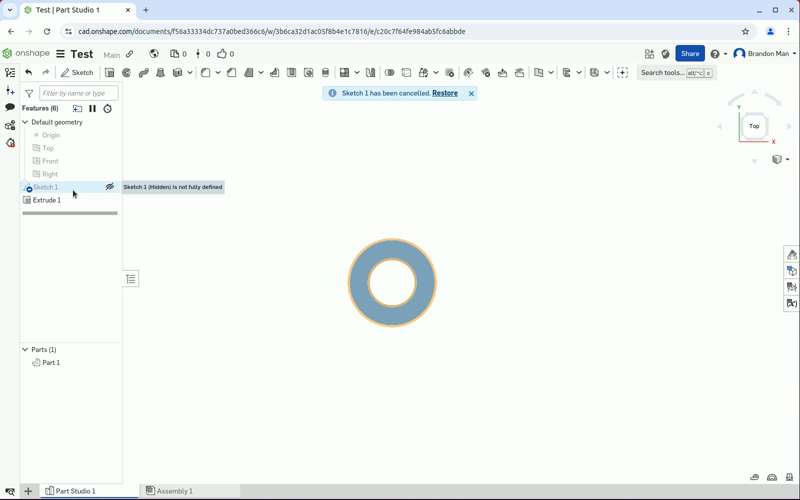
click(73, 189)
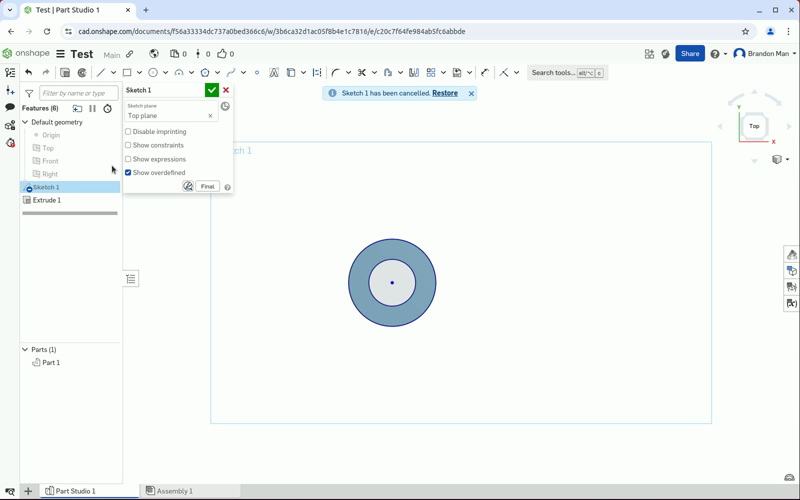
mouse_move(229, 92)
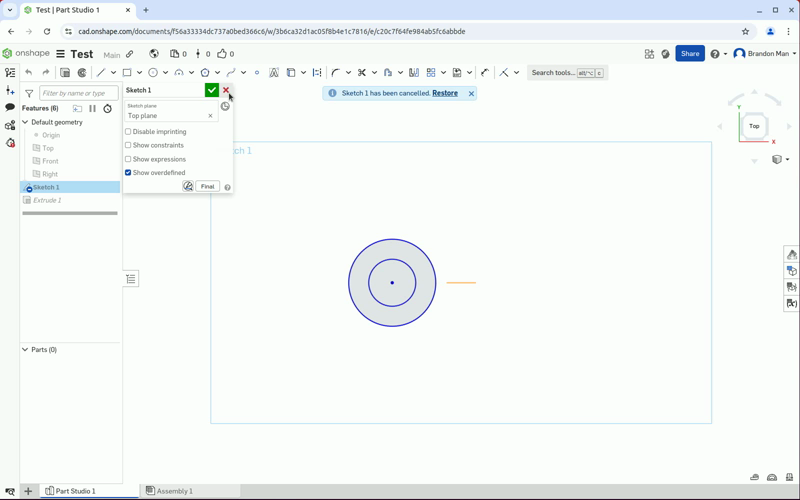
click(229, 92)
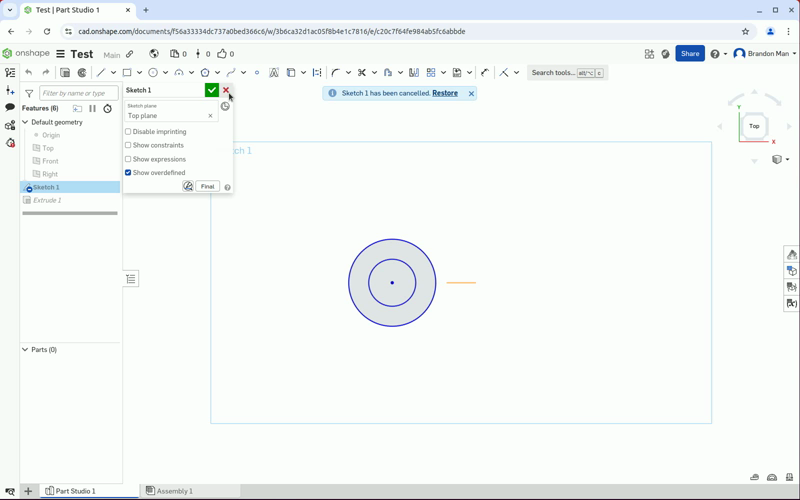
key(shift+s)
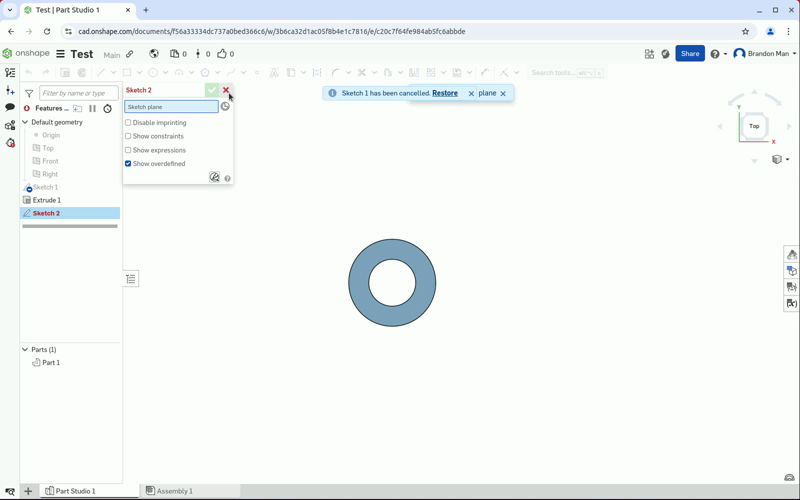
mouse_move(73, 150)
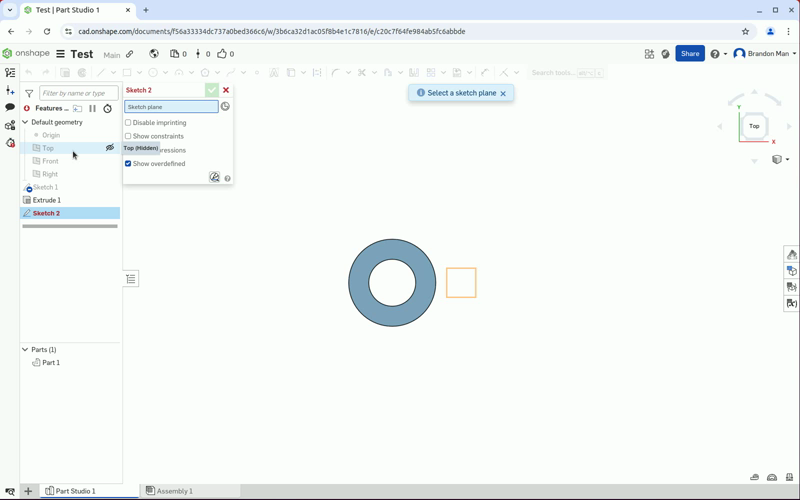
click(73, 150)
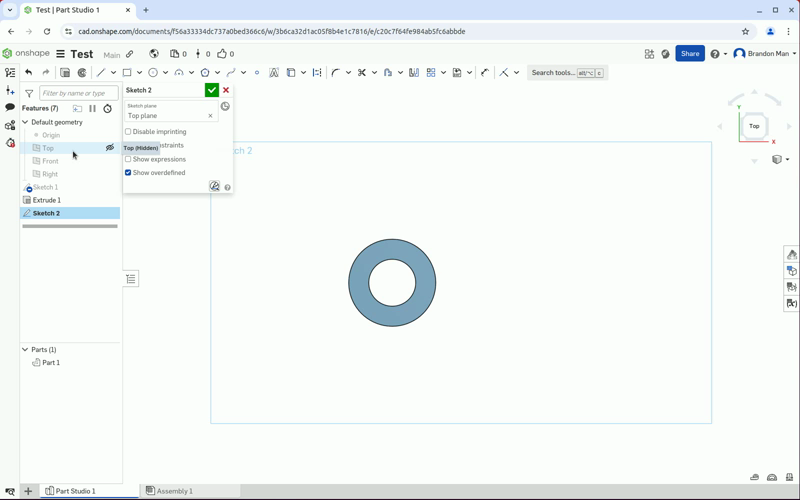
mouse_move(73, 352)
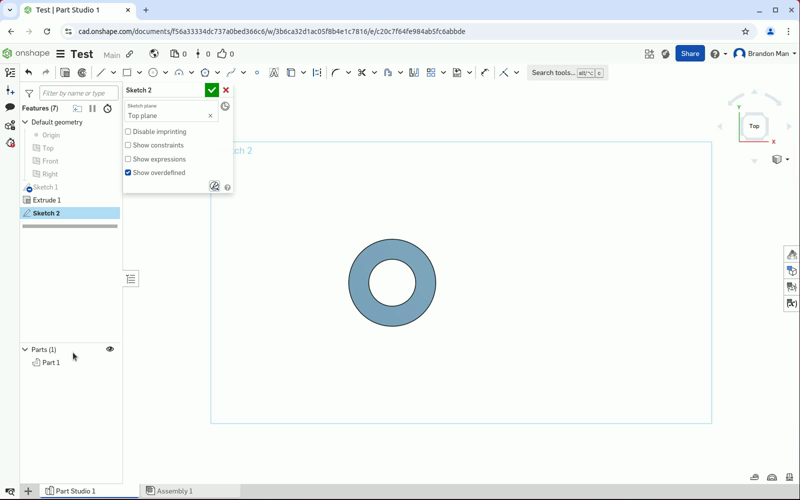
key(y)
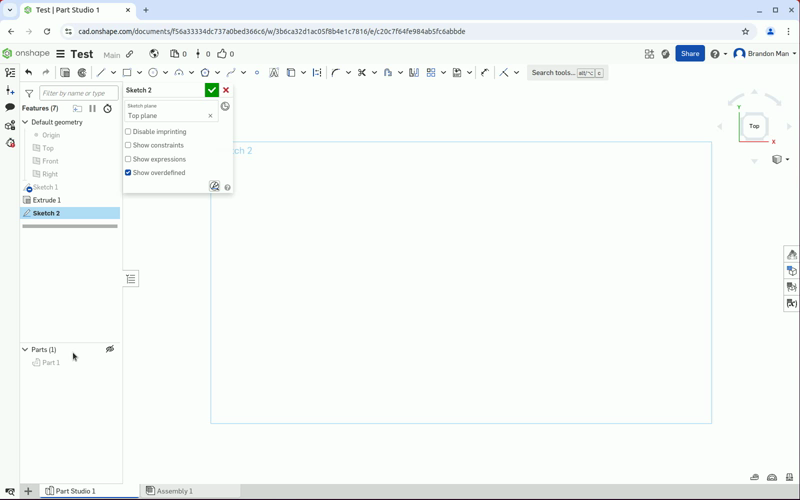
key(l)
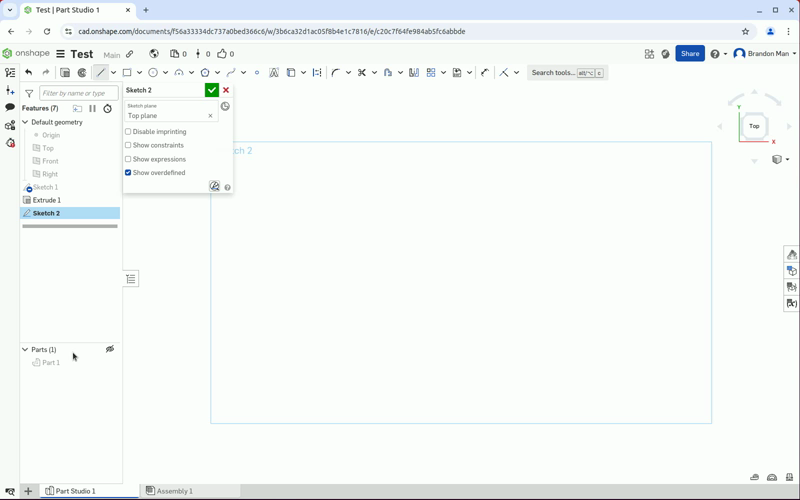
key_down(shift)
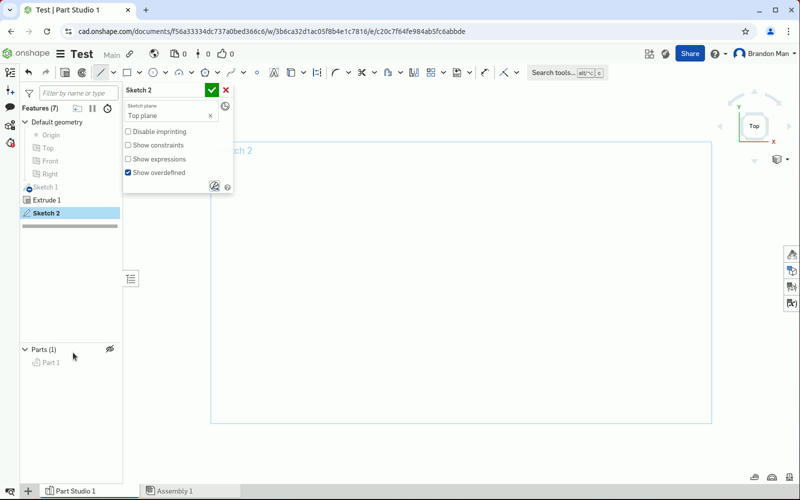
mouse_move(391, 326)
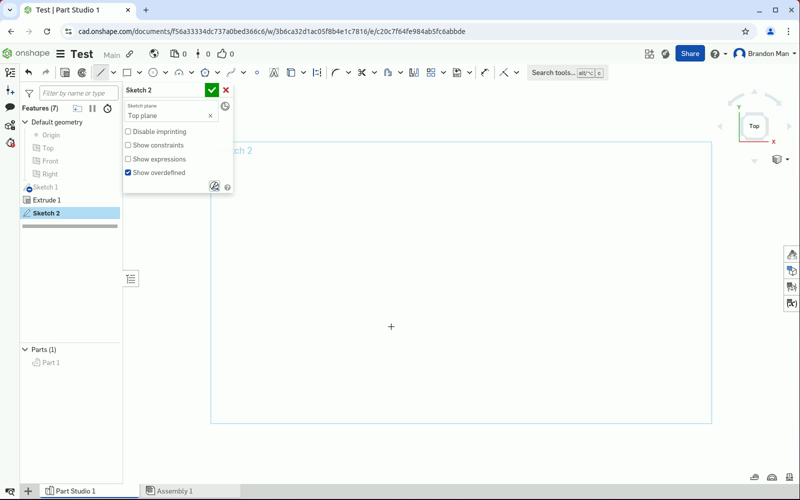
click(391, 326)
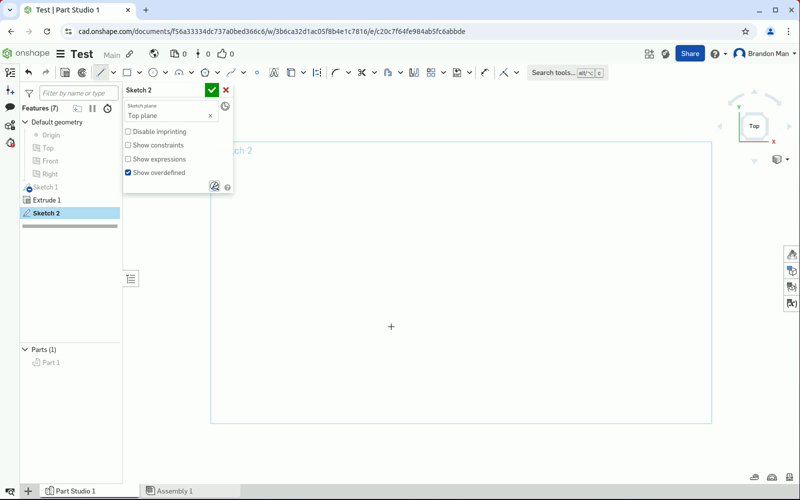
key_up(shift)
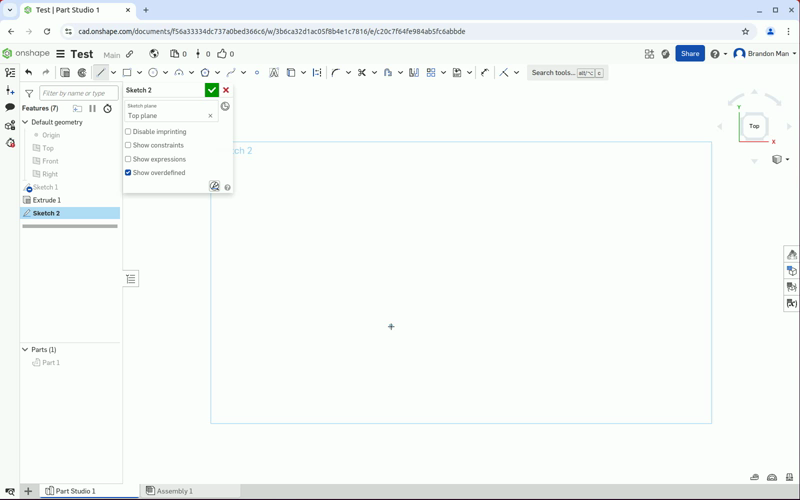
key_down(shift)
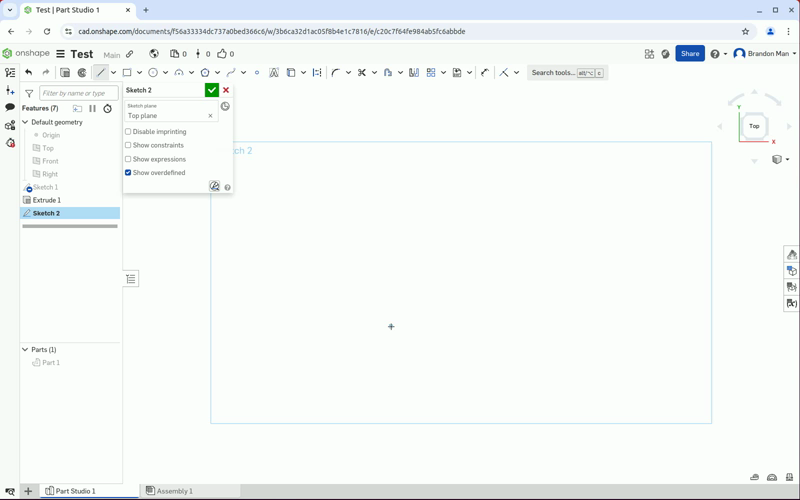
mouse_move(529, 324)
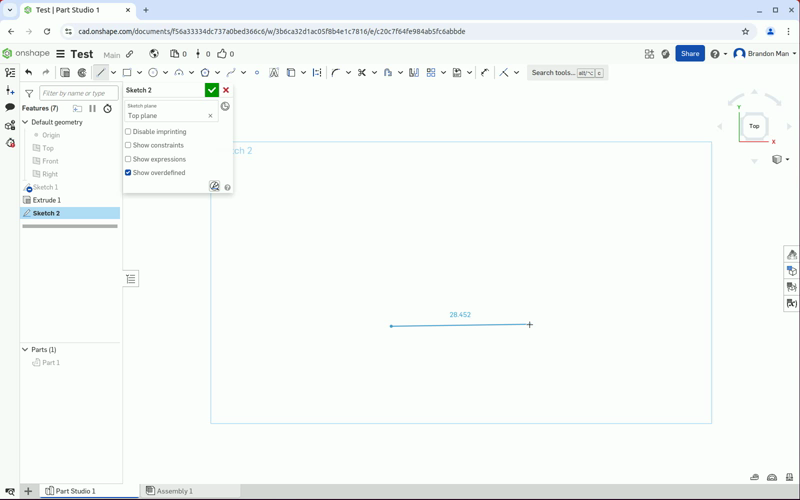
click(529, 324)
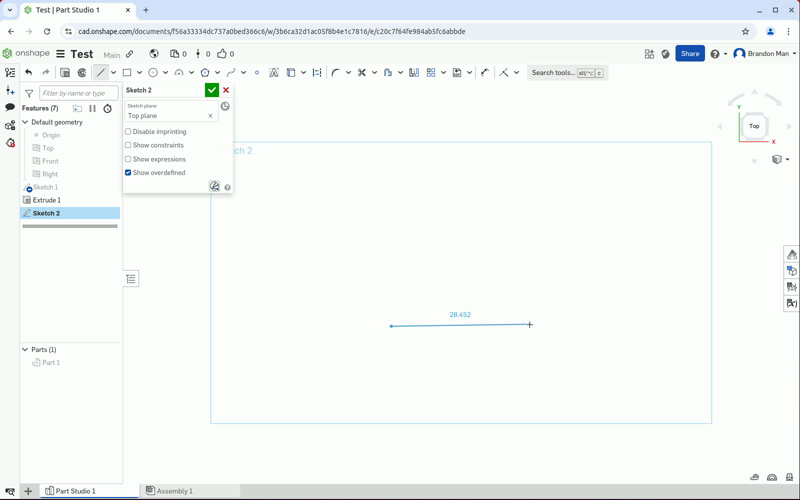
key_up(shift)
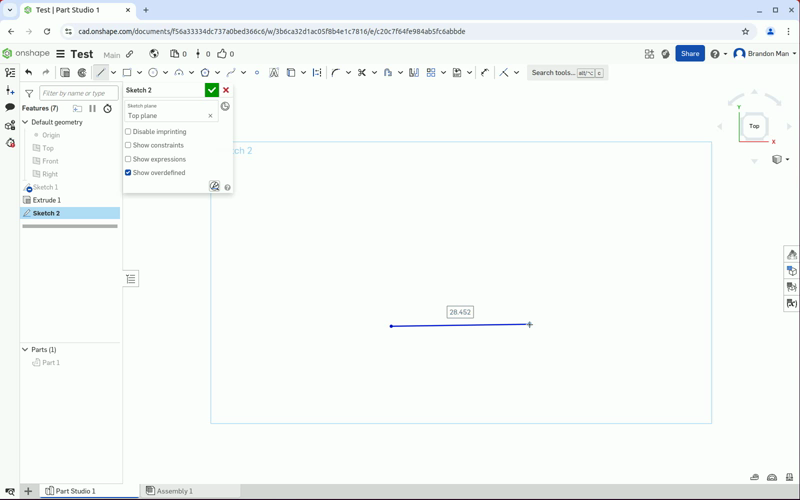
key(esc)
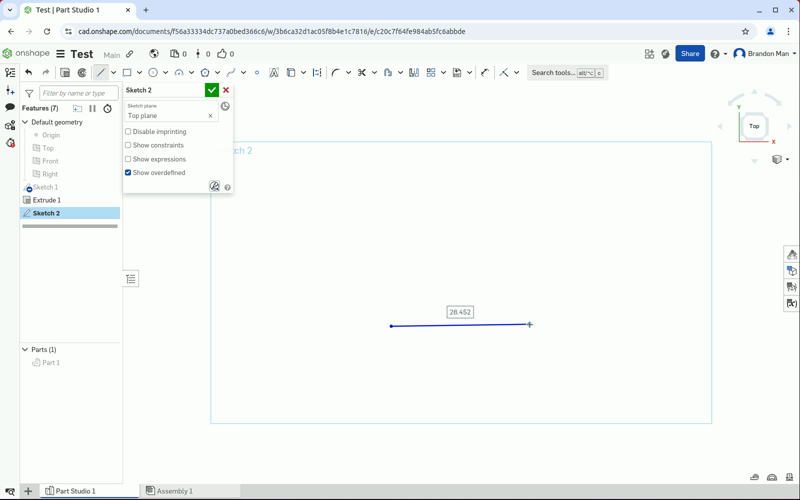
key(a)
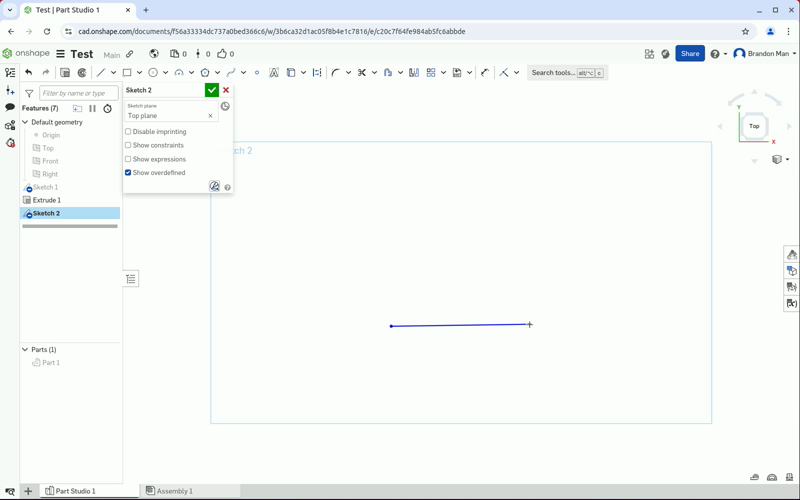
mouse_move(529, 324)
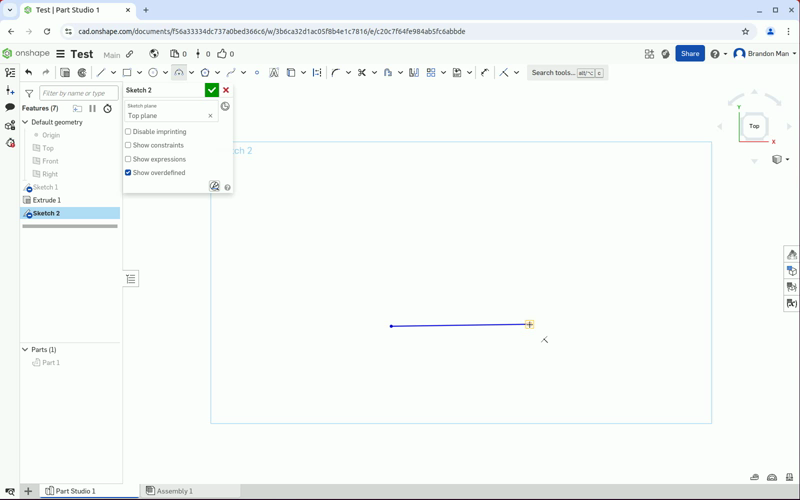
click(529, 324)
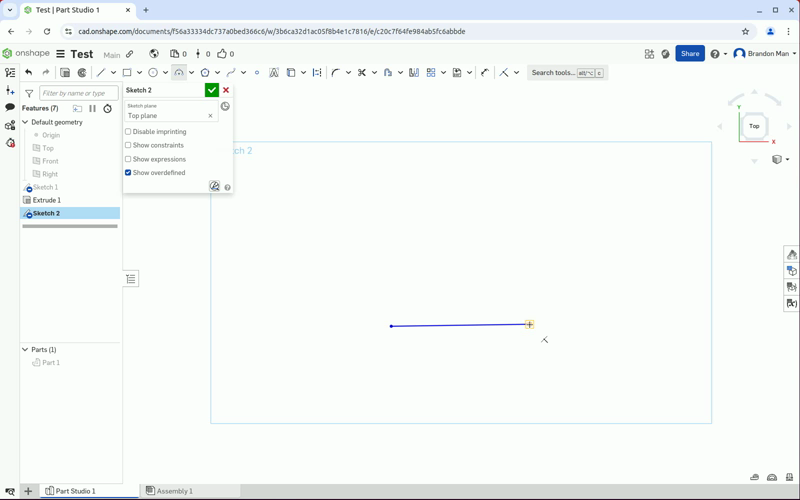
key_down(shift)
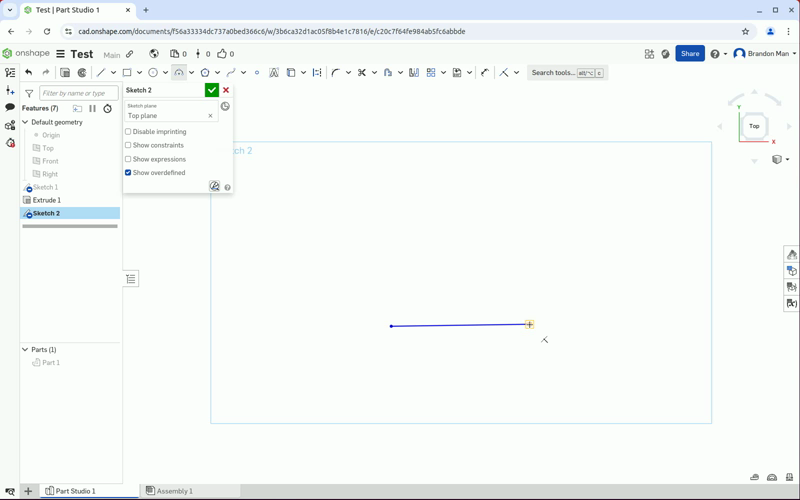
mouse_move(529, 241)
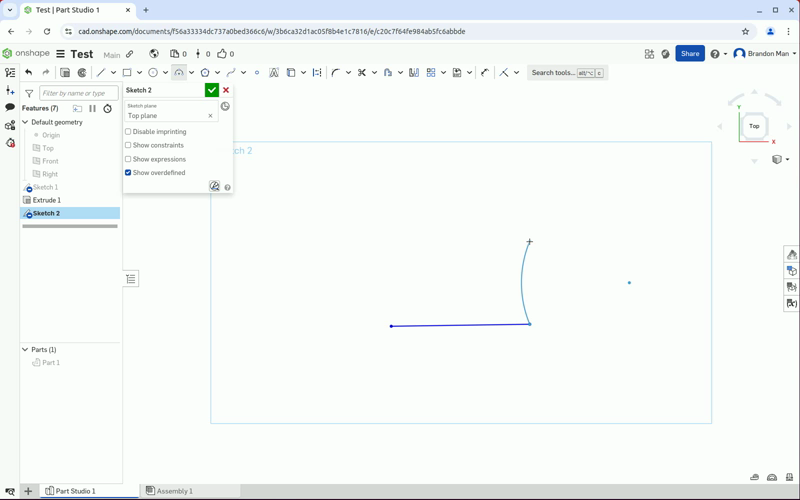
click(529, 241)
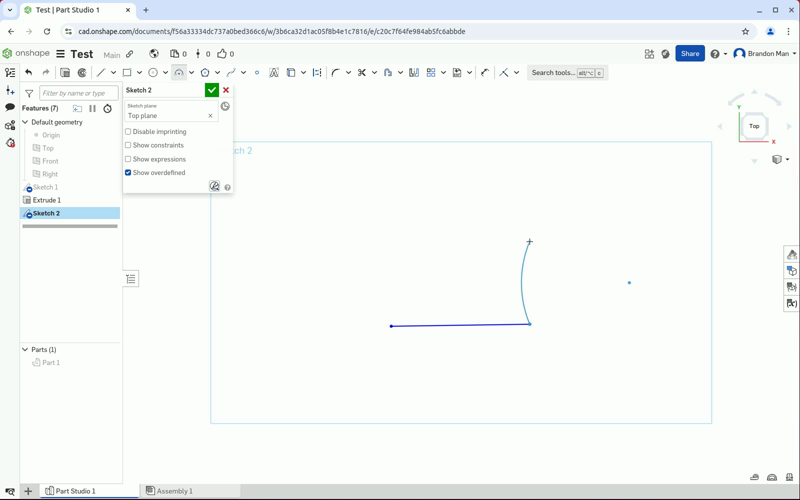
mouse_move(570, 282)
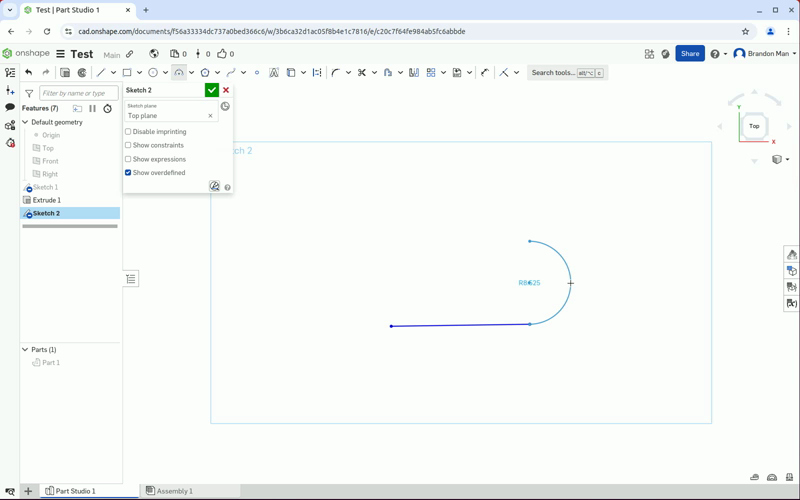
click(570, 282)
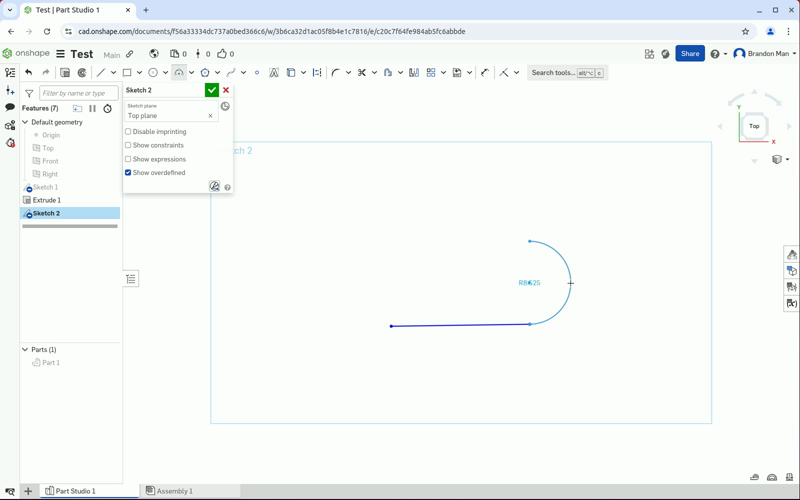
key_up(shift)
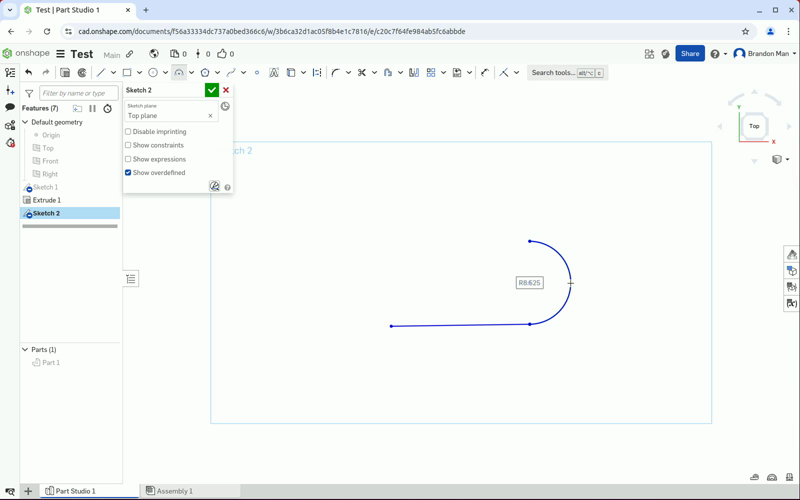
key(esc)
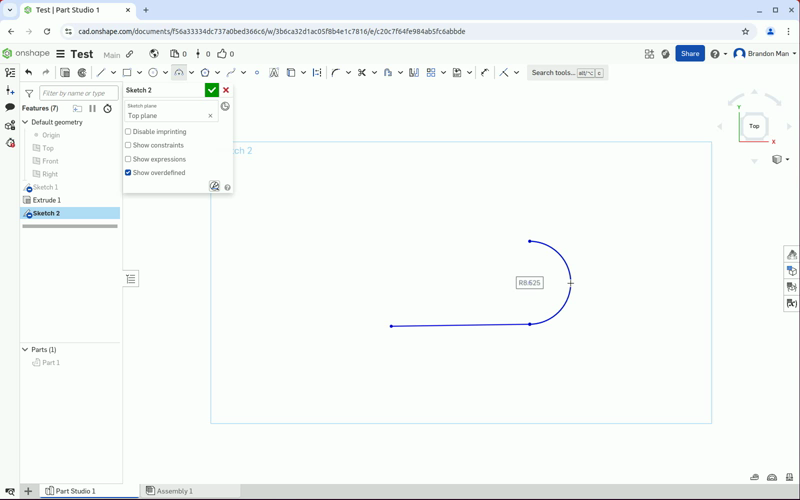
key(l)
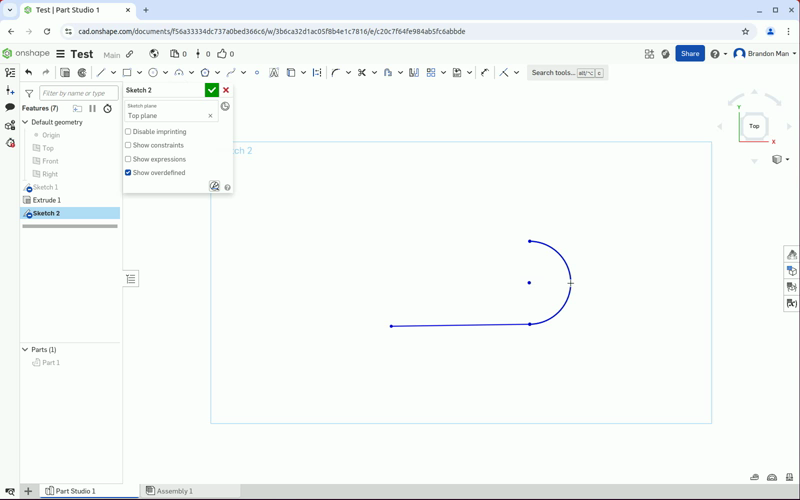
mouse_move(529, 241)
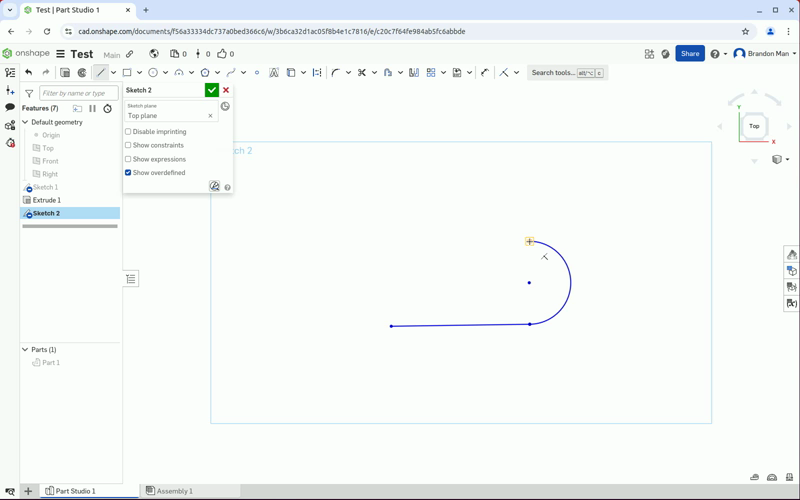
click(529, 241)
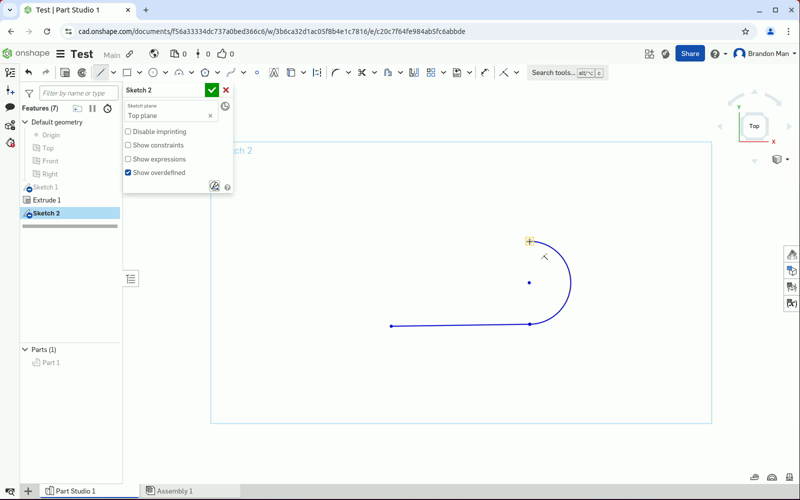
key_down(shift)
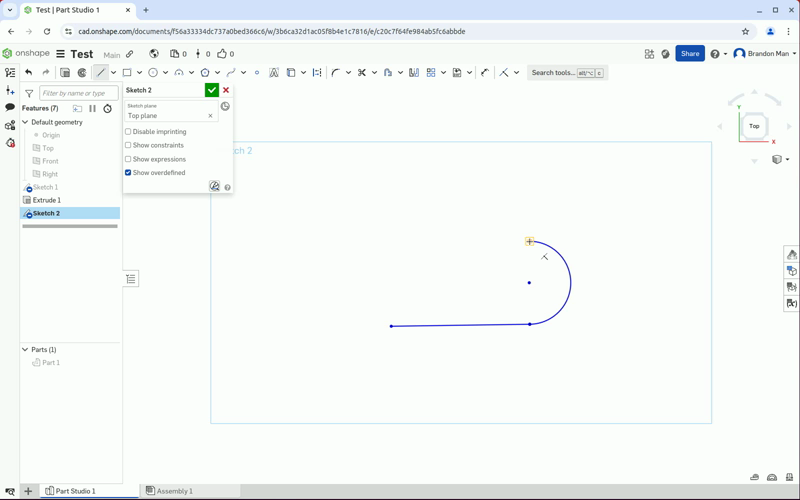
mouse_move(391, 241)
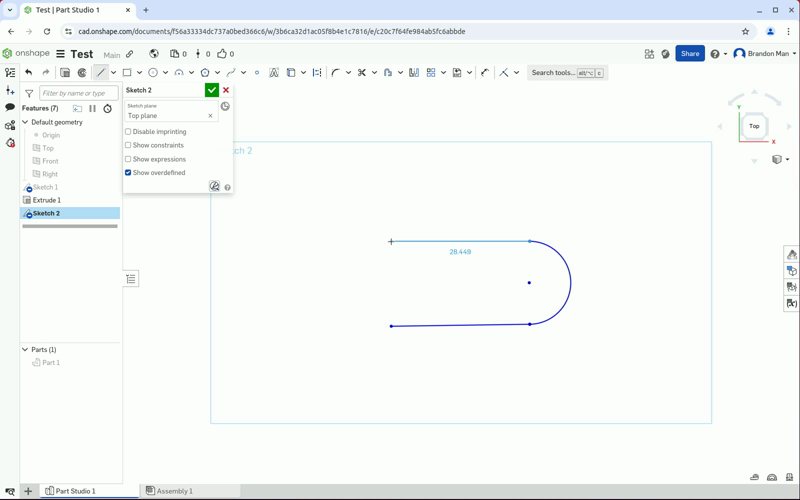
click(391, 241)
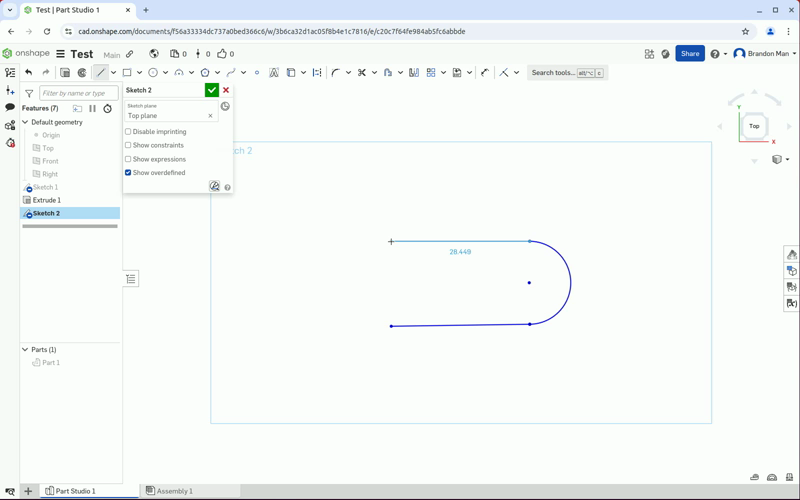
key_up(shift)
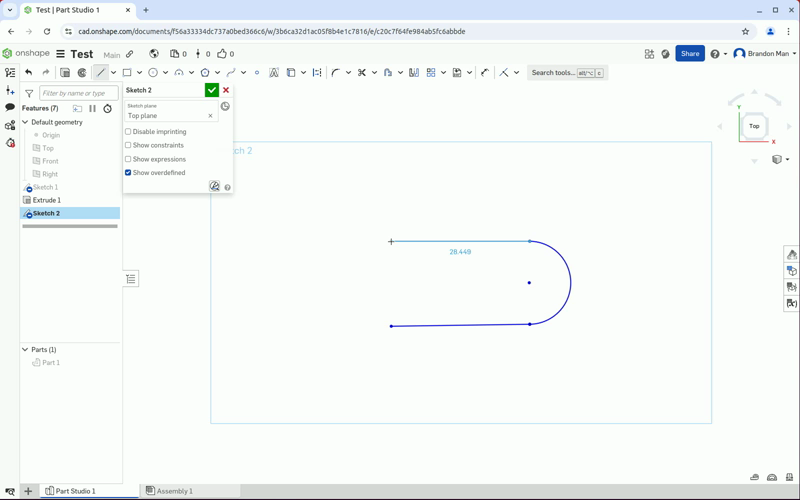
key(esc)
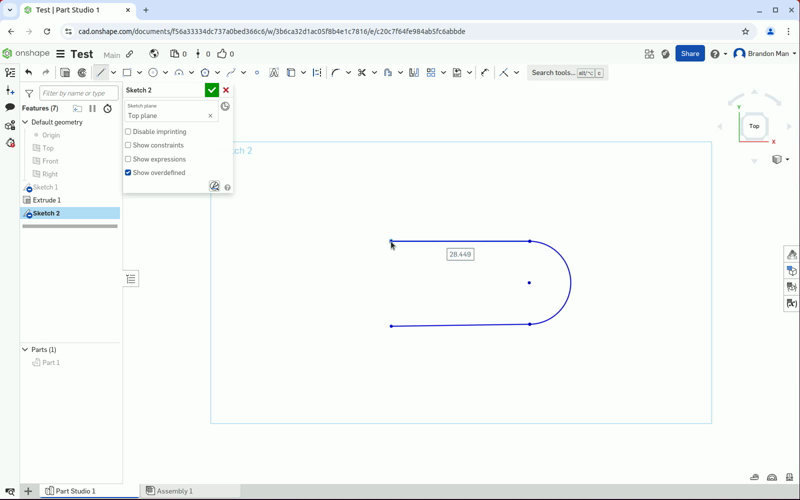
key(a)
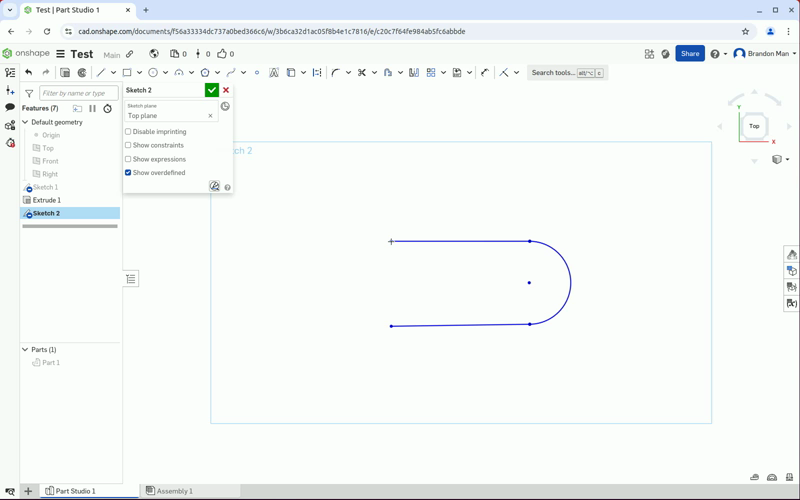
mouse_move(391, 241)
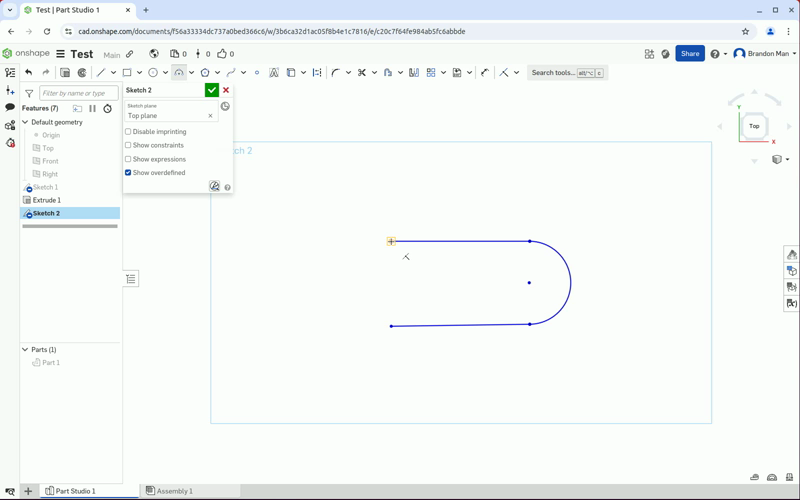
click(391, 241)
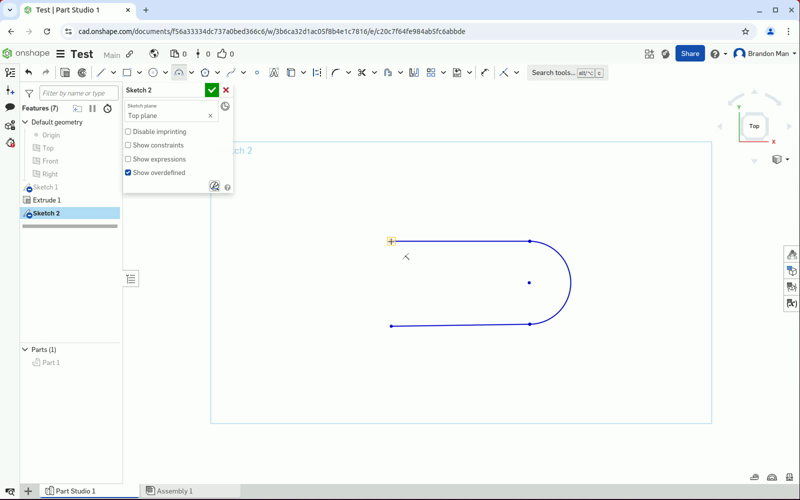
mouse_move(391, 326)
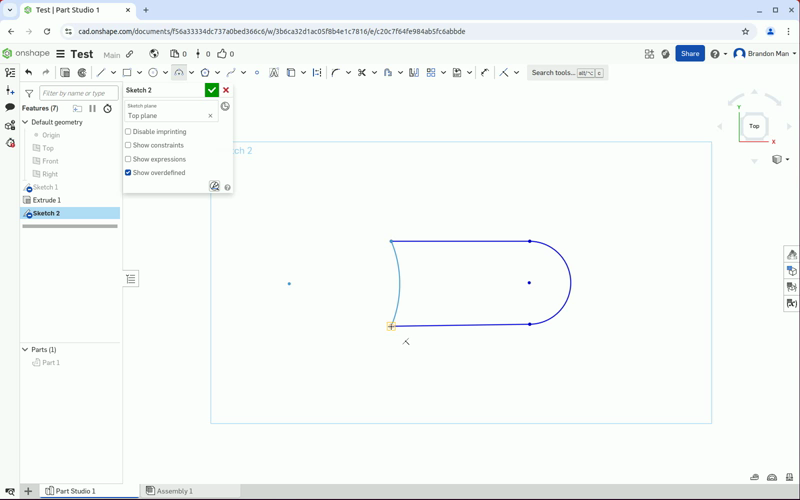
click(391, 326)
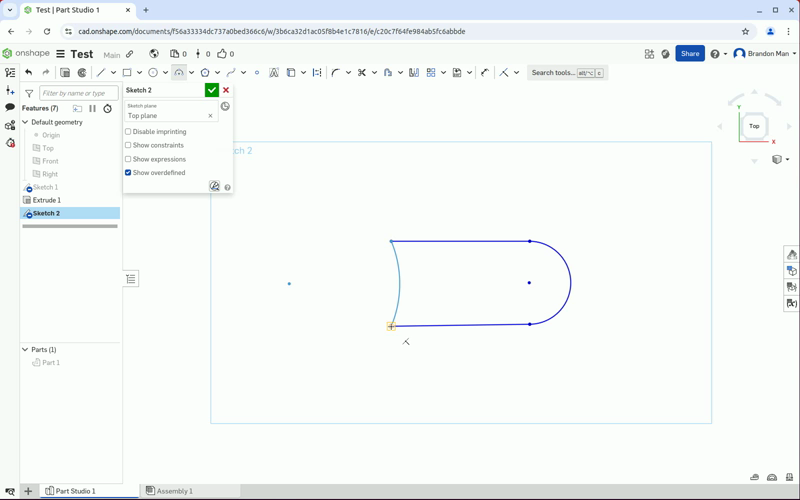
key_down(shift)
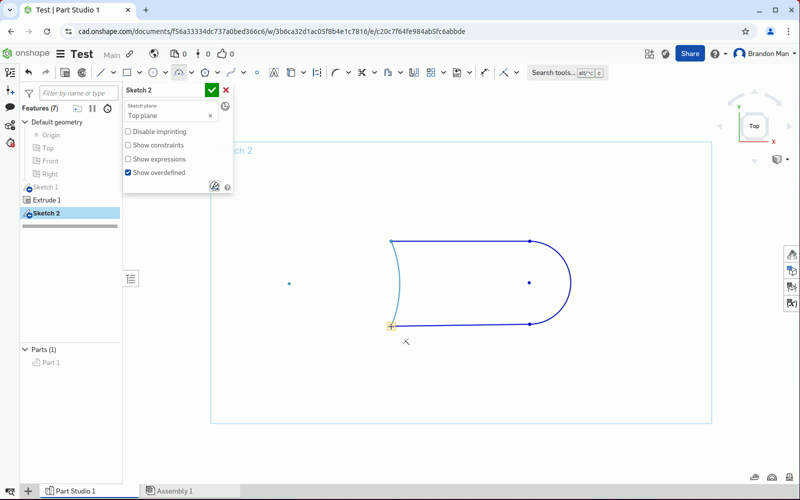
mouse_move(433, 283)
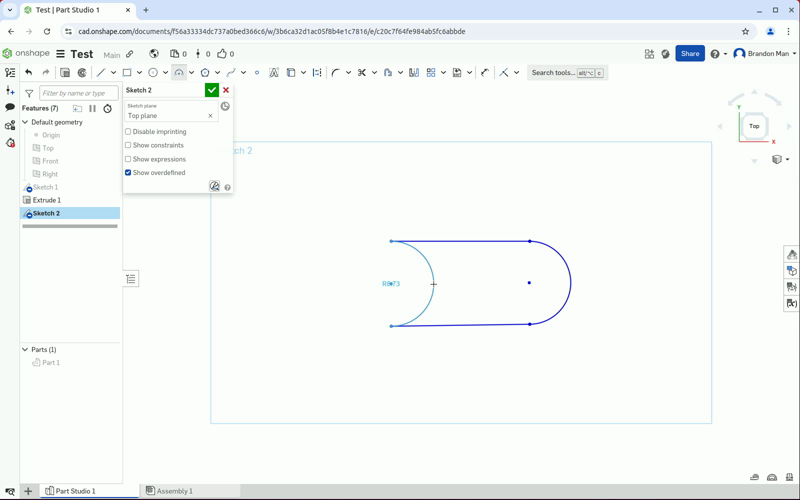
click(433, 283)
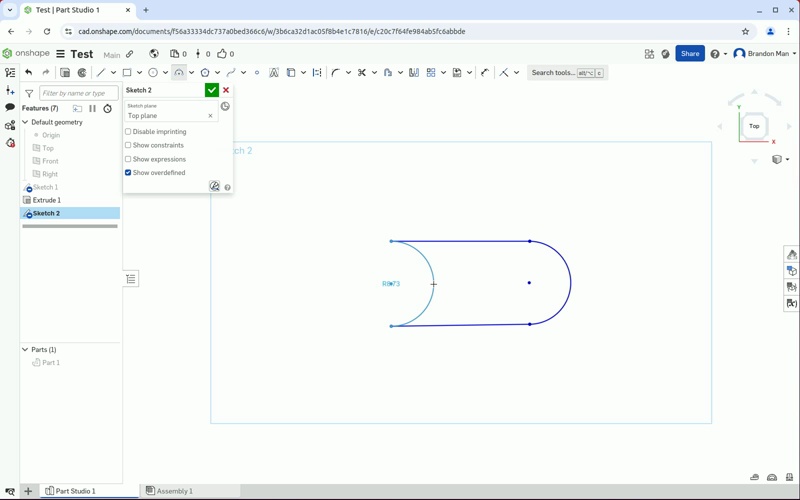
key_up(shift)
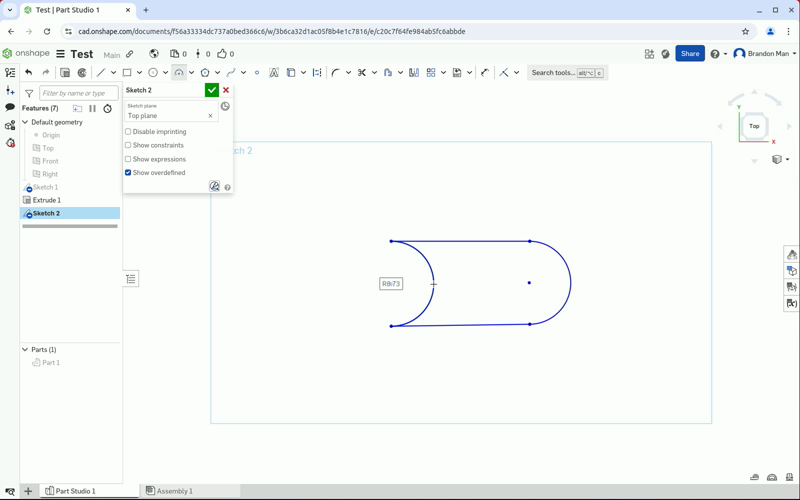
key(esc)
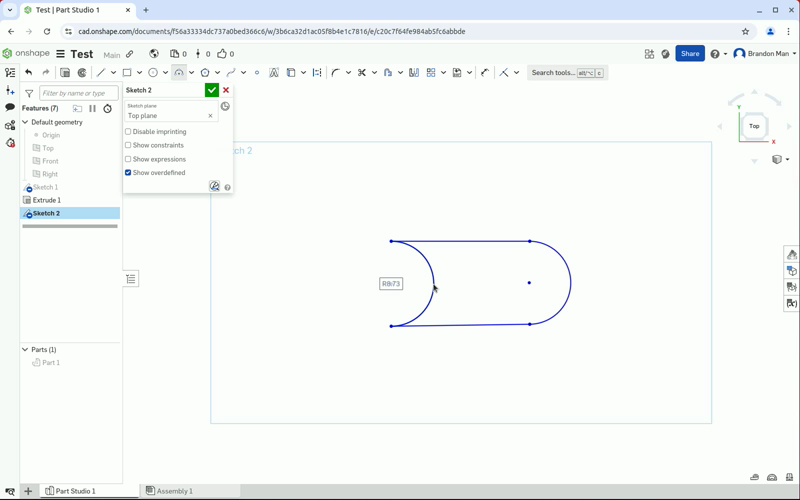
key(c)
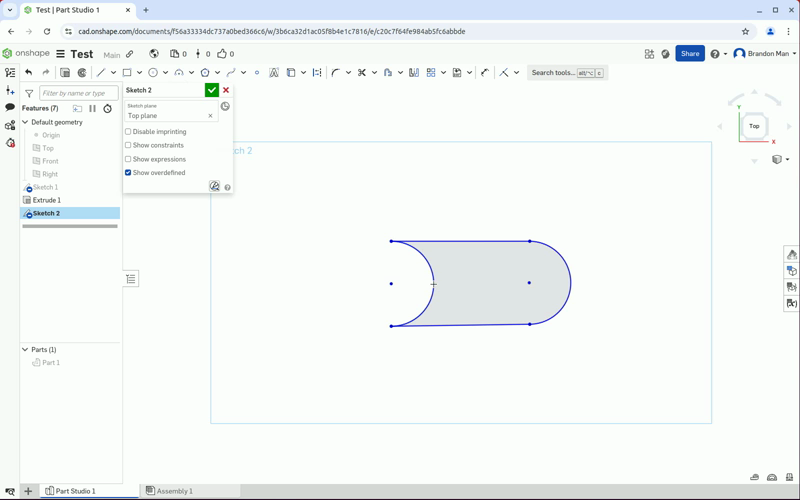
key_down(shift)
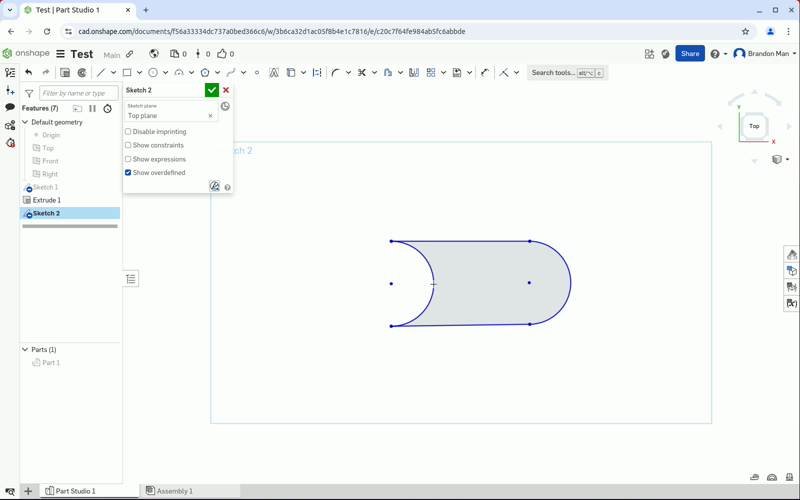
mouse_move(529, 282)
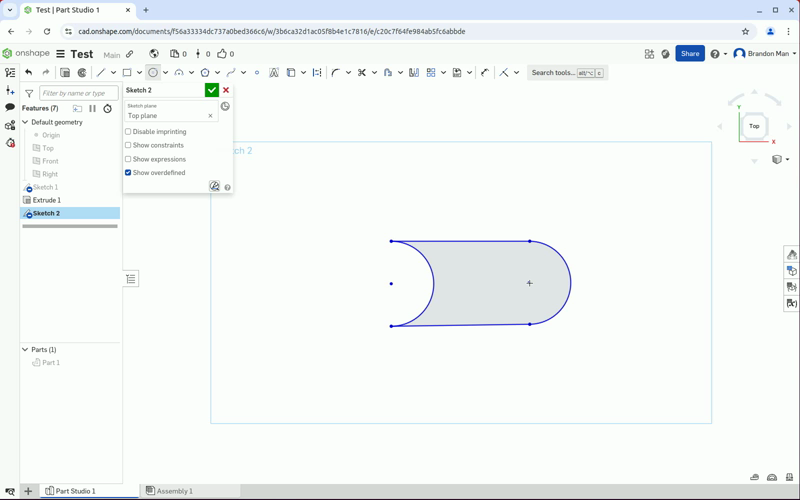
scroll(6)
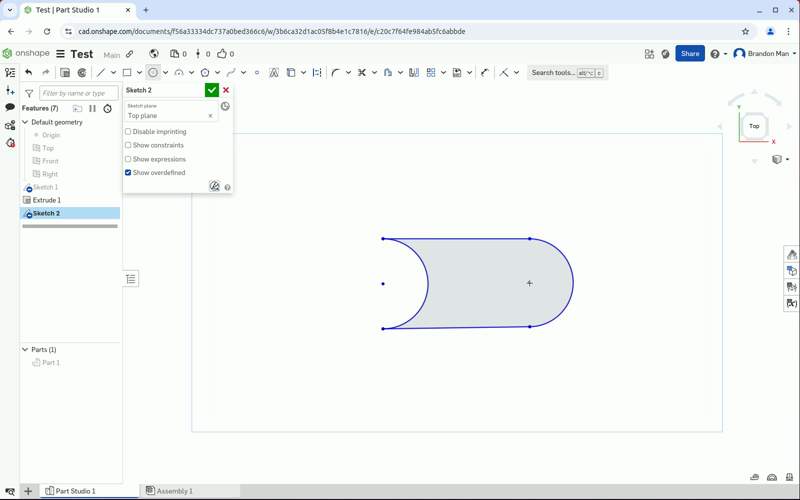
scroll(6)
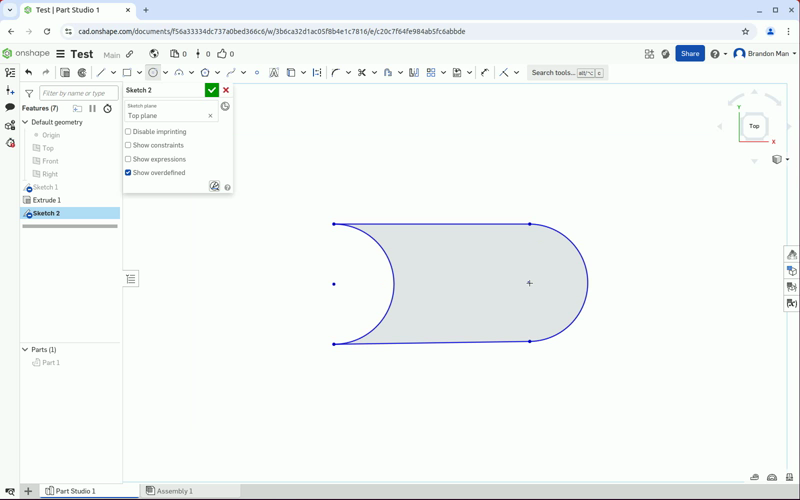
scroll(6)
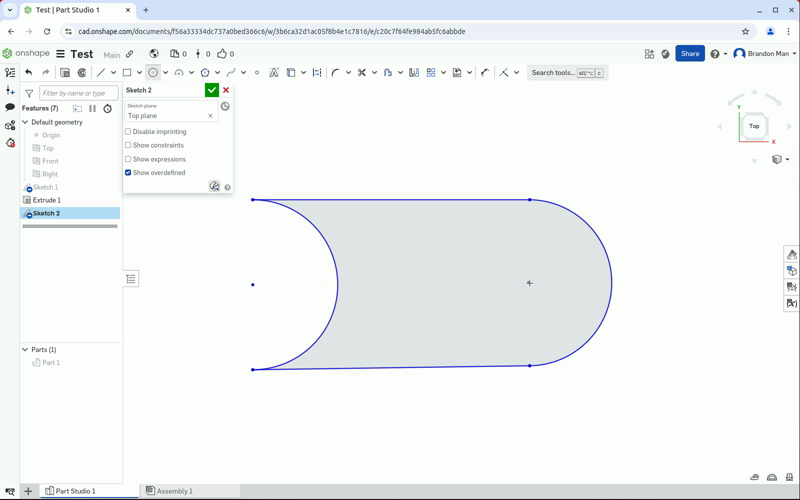
scroll(6)
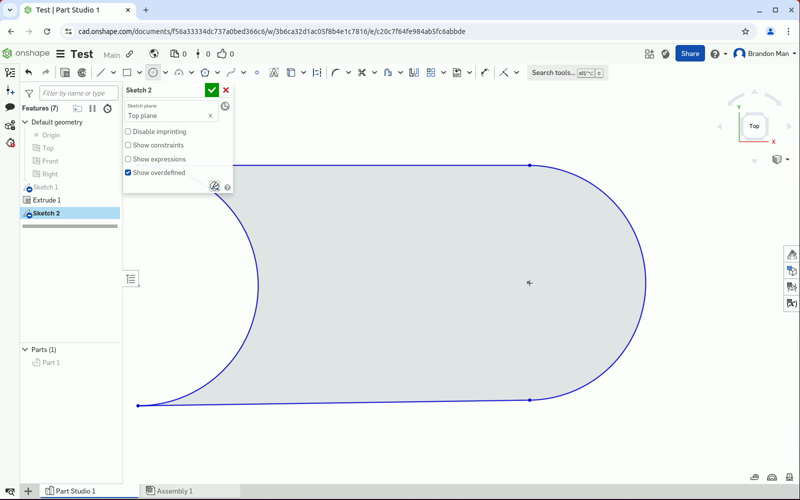
scroll(6)
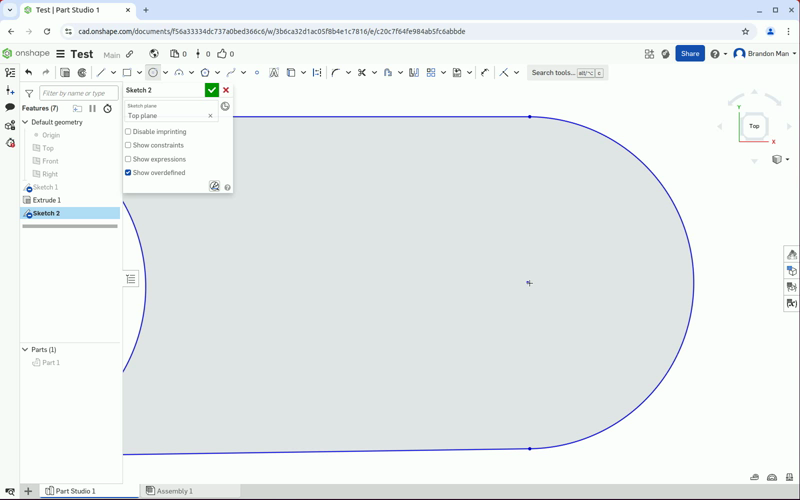
scroll(6)
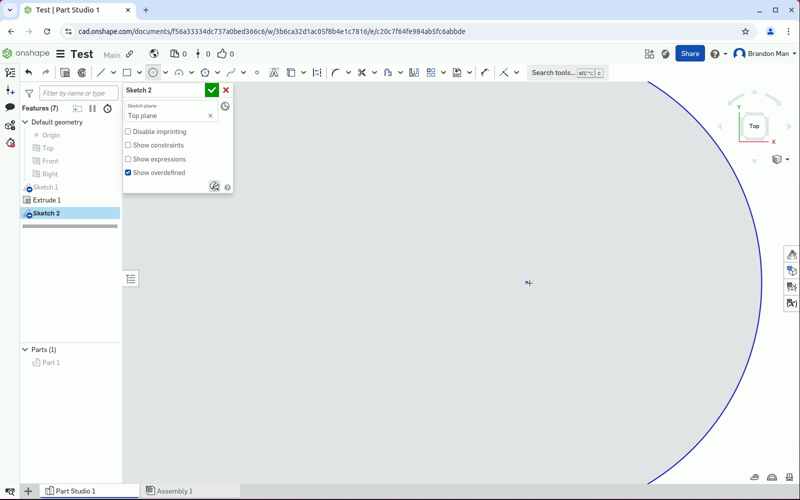
scroll(6)
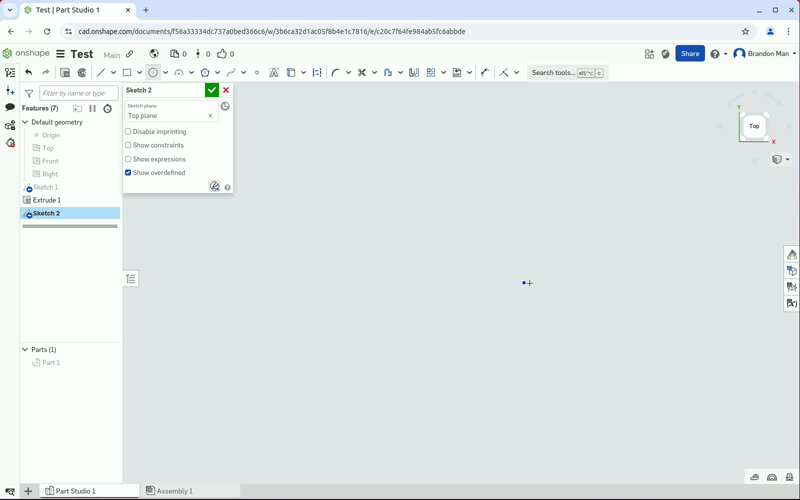
click(529, 282)
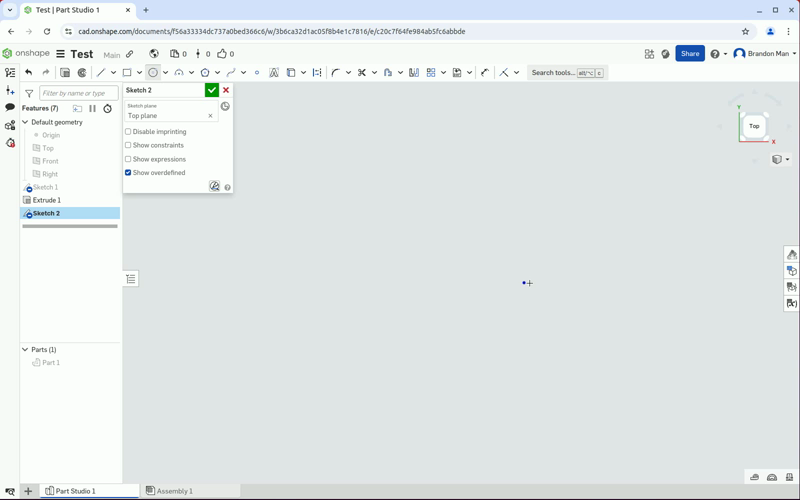
scroll(-6)
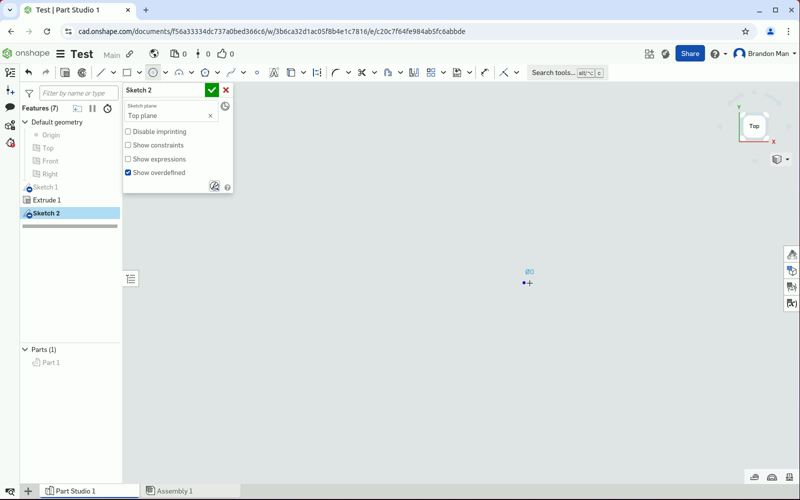
scroll(-6)
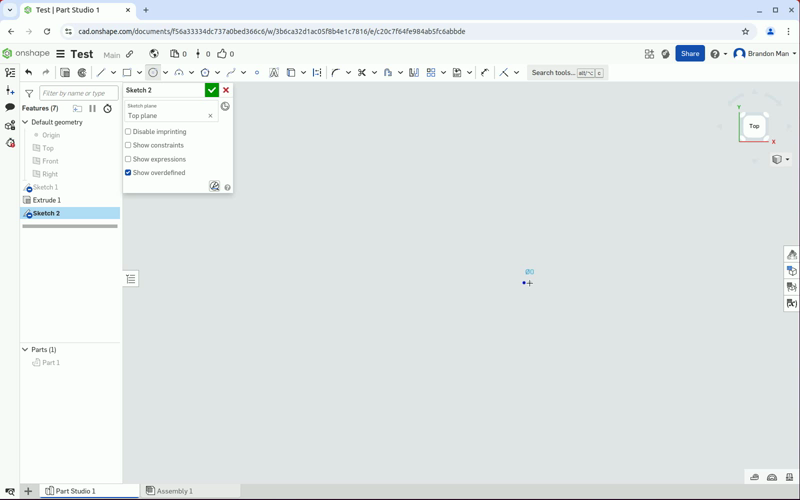
scroll(-6)
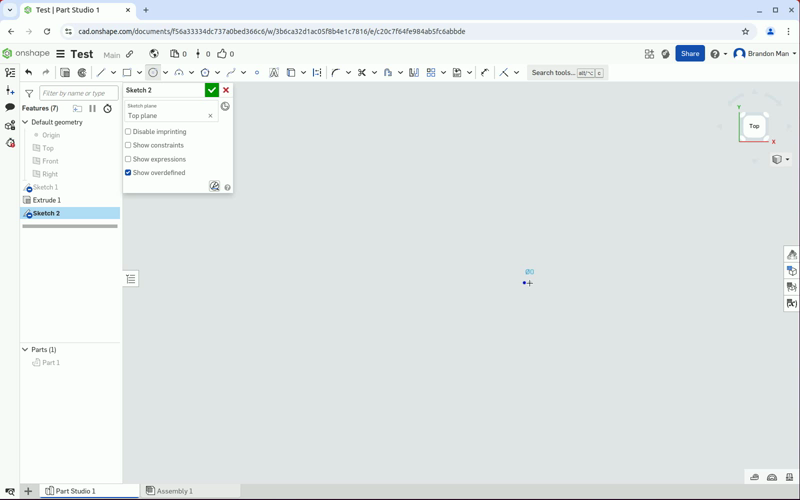
scroll(-6)
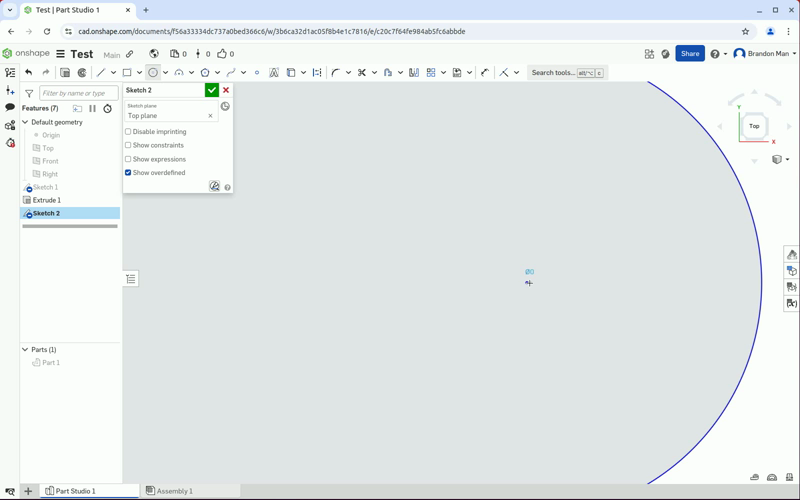
scroll(-6)
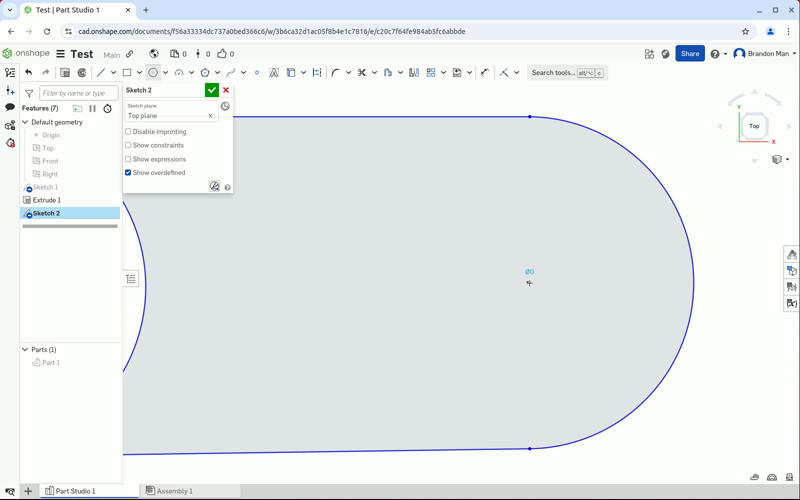
scroll(-6)
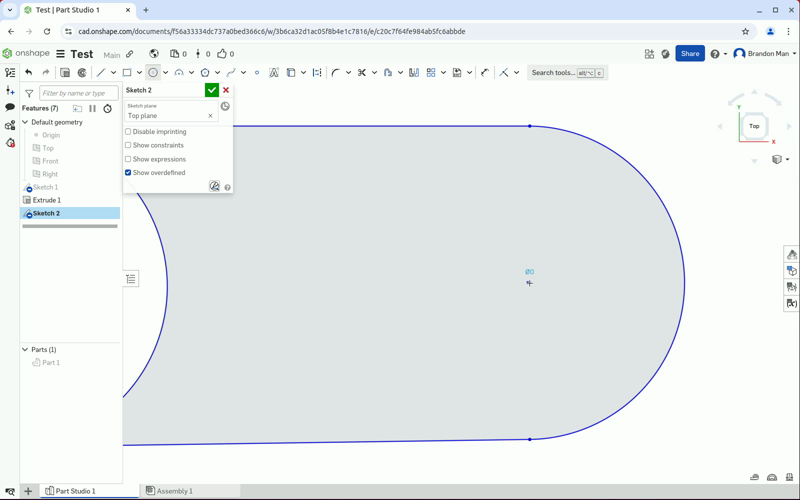
scroll(-6)
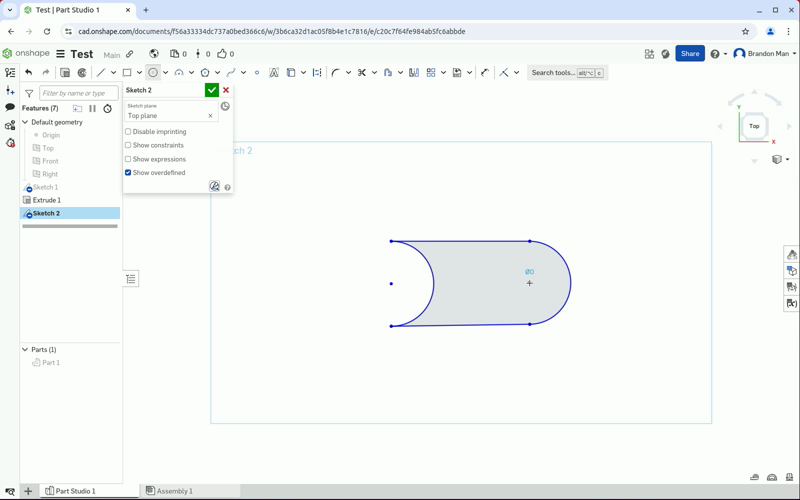
key_up(shift)
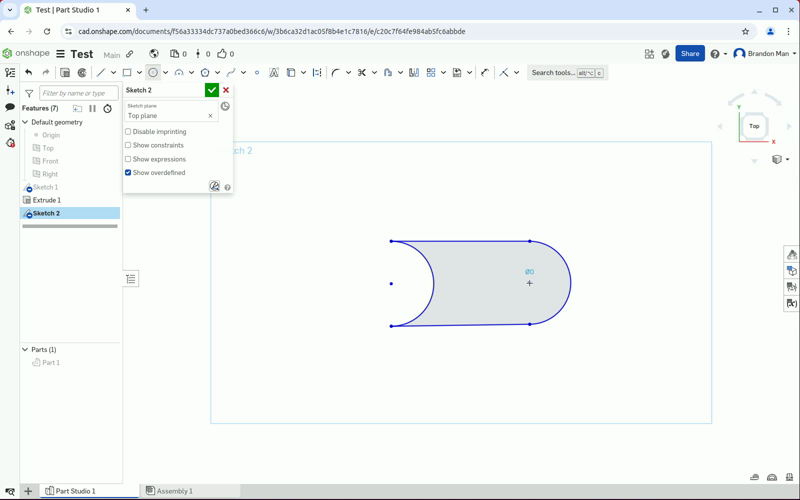
mouse_move(554, 282)
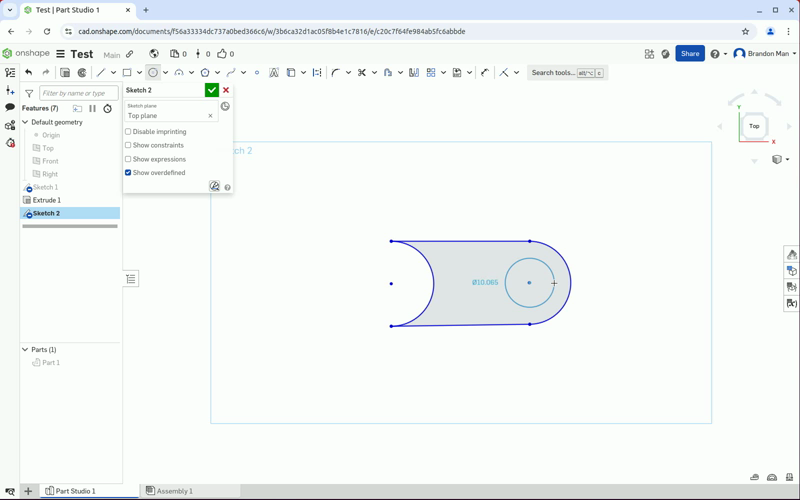
click(554, 282)
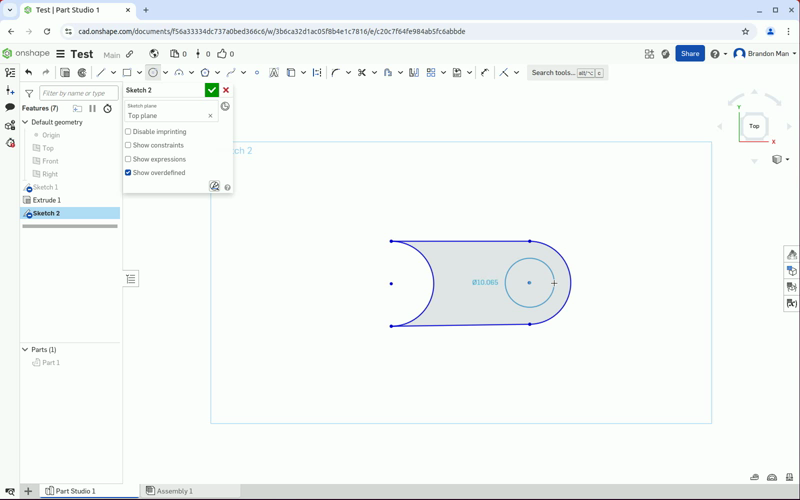
key(esc)
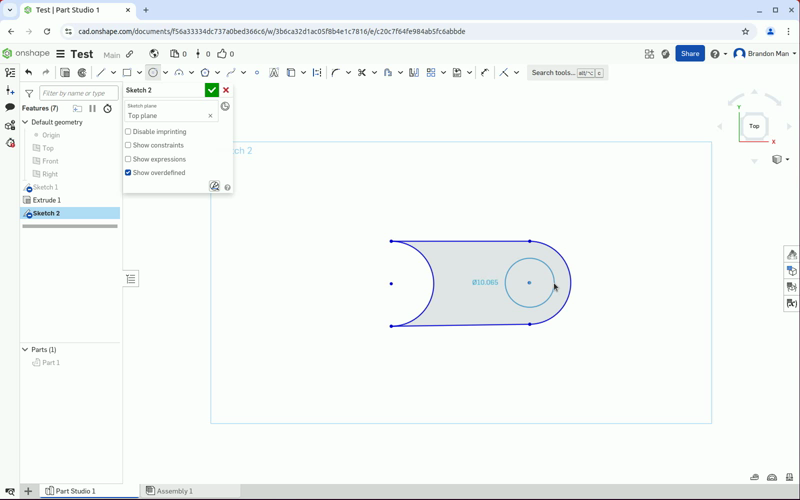
mouse_move(453, 269)
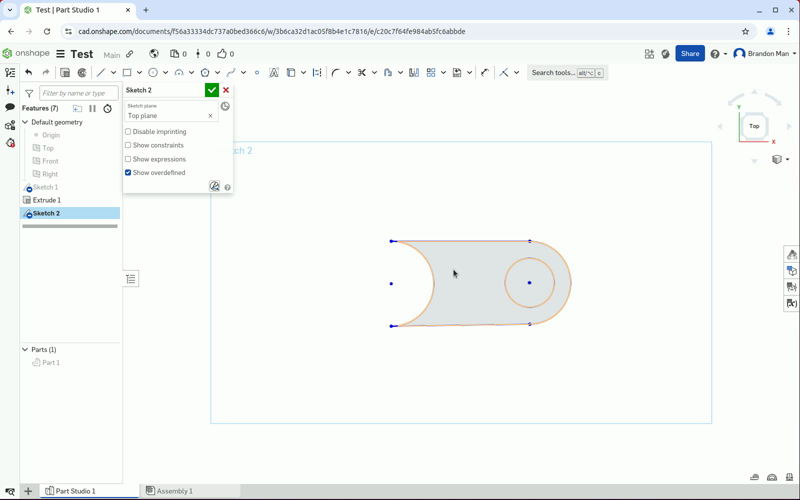
click(453, 269)
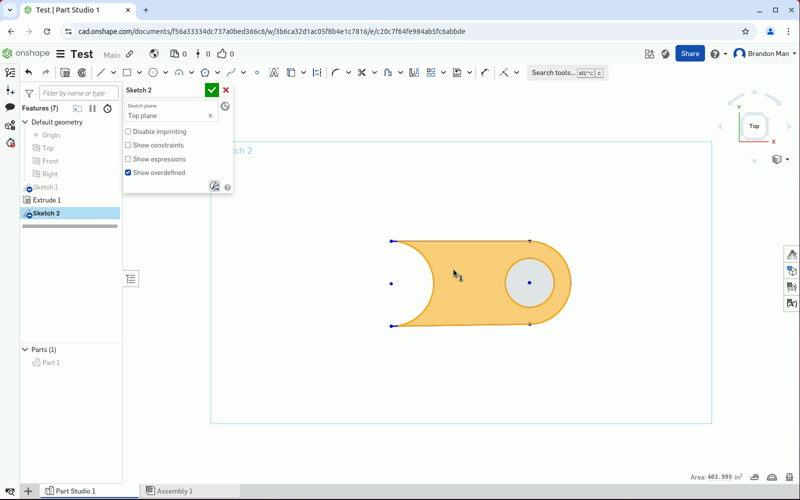
mouse_move(73, 352)
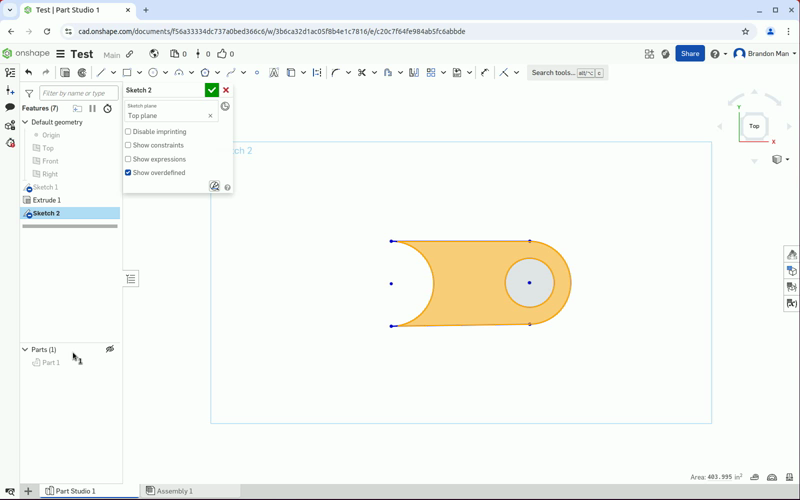
key(shift+y)
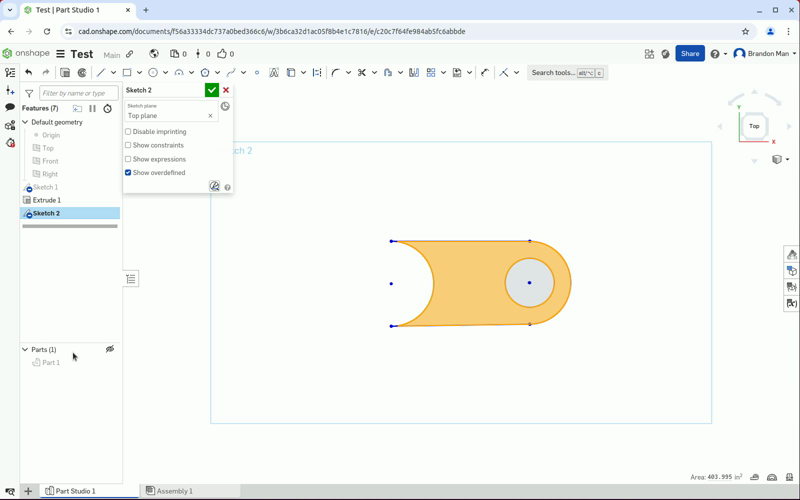
key(shift+e)
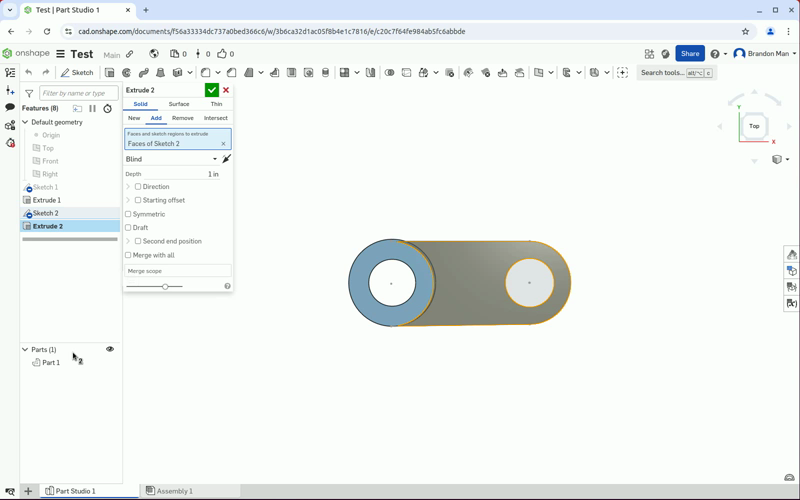
mouse_move(143, 106)
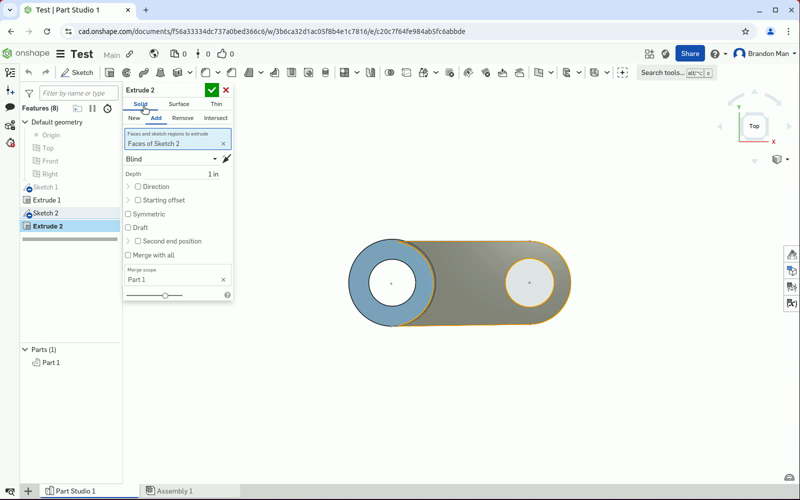
click(143, 106)
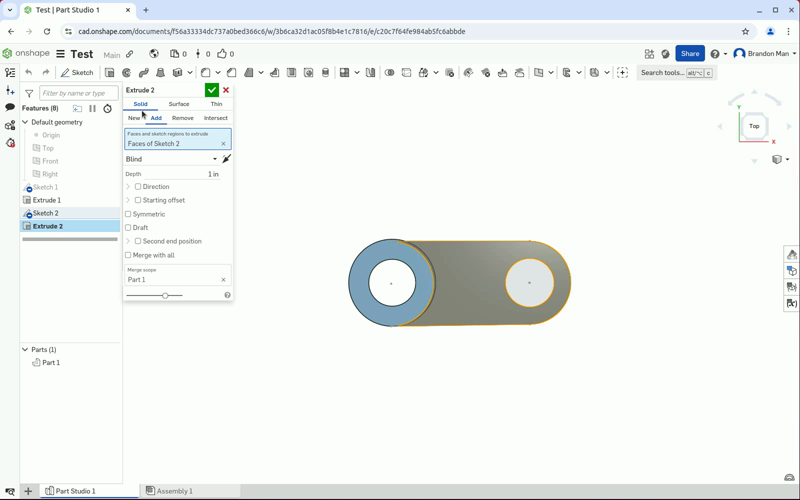
mouse_move(137, 120)
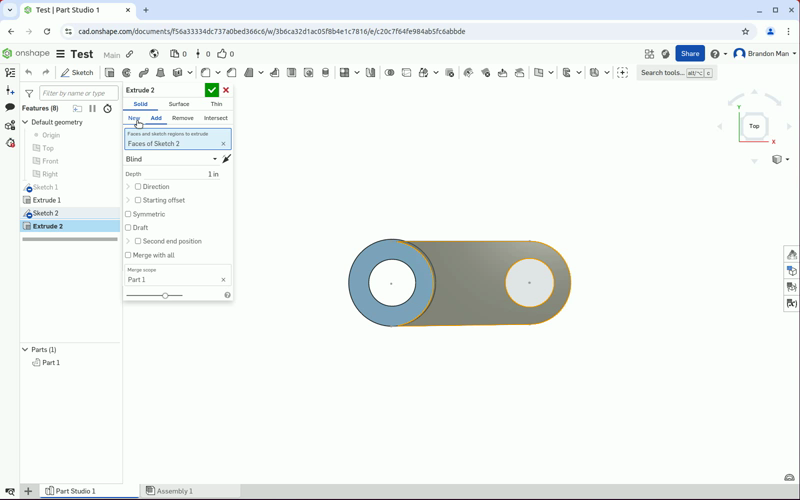
click(137, 120)
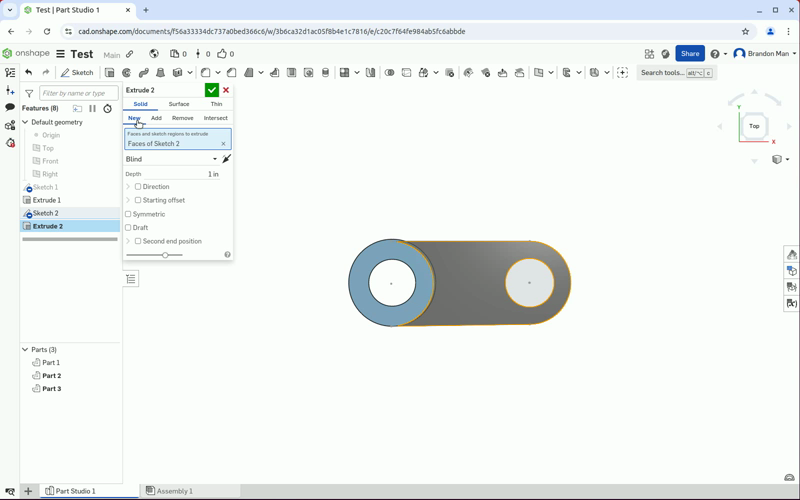
key(tab, 4)
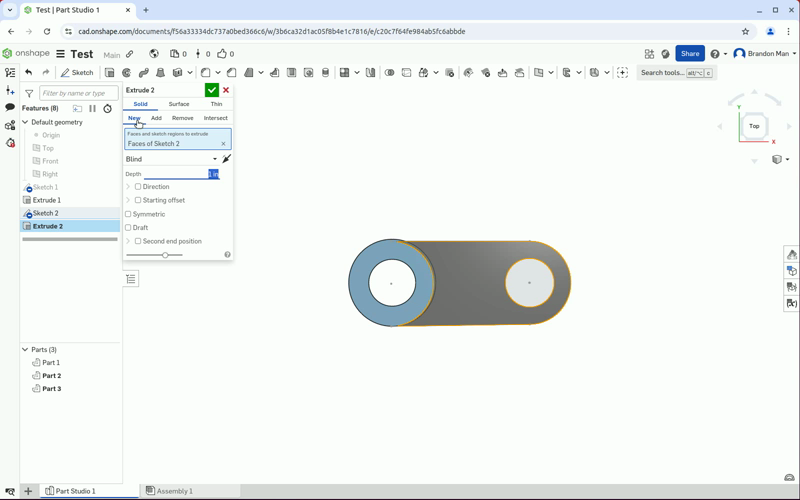
text(7.703)
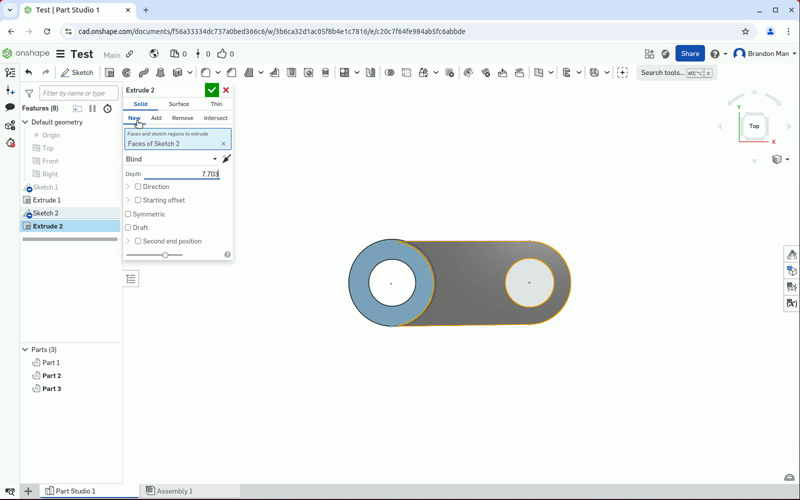
key(enter)
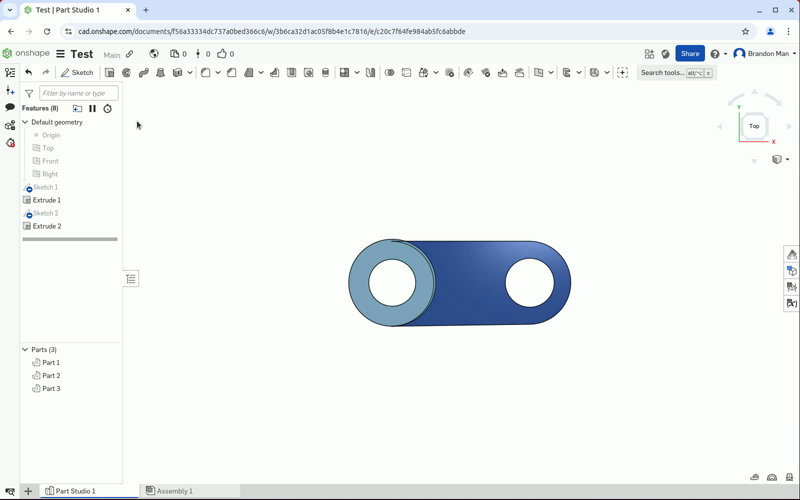
key(shift+h)
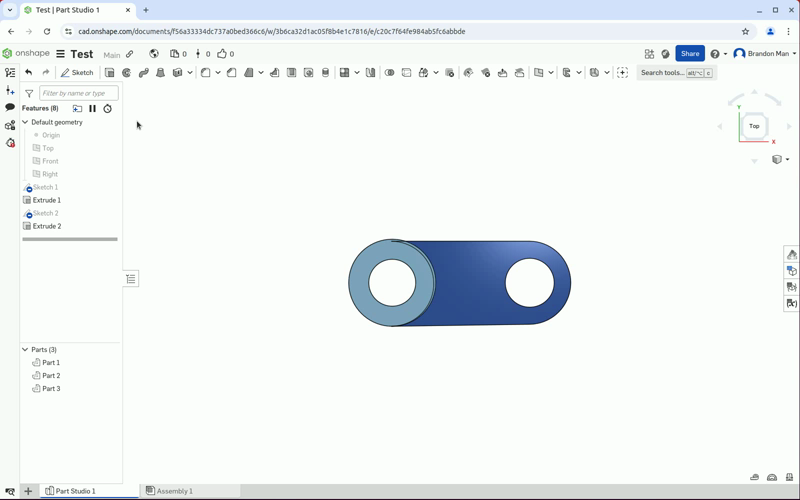
key(shift+h)
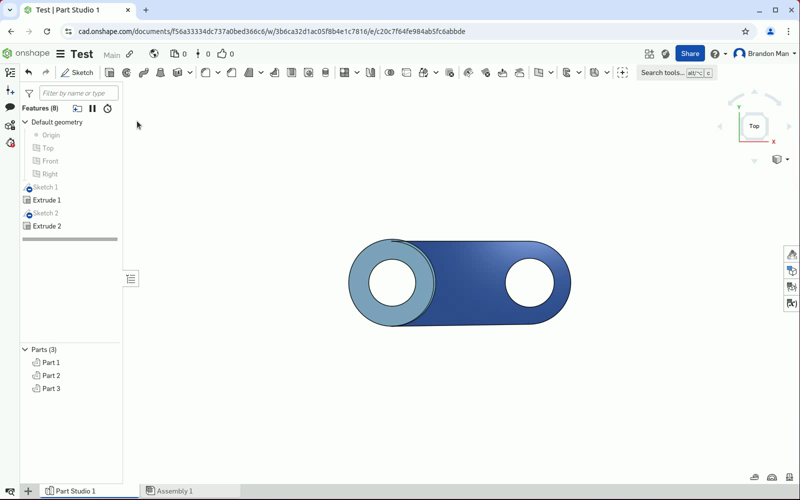
mouse_move(73, 189)
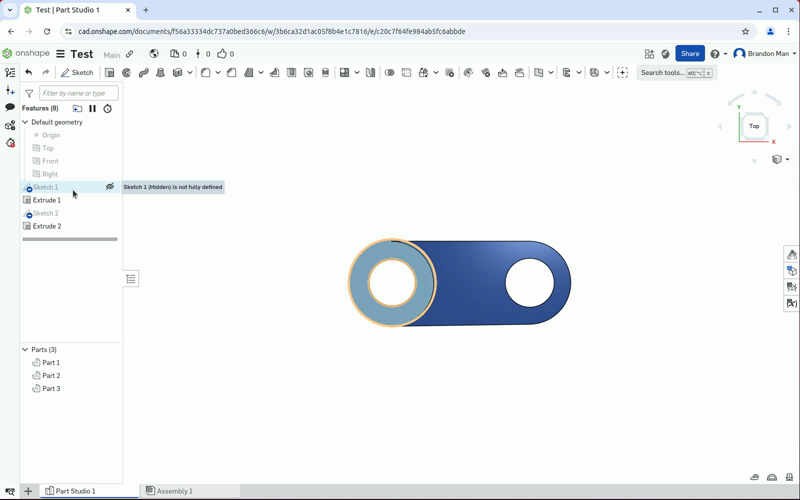
click(73, 189)
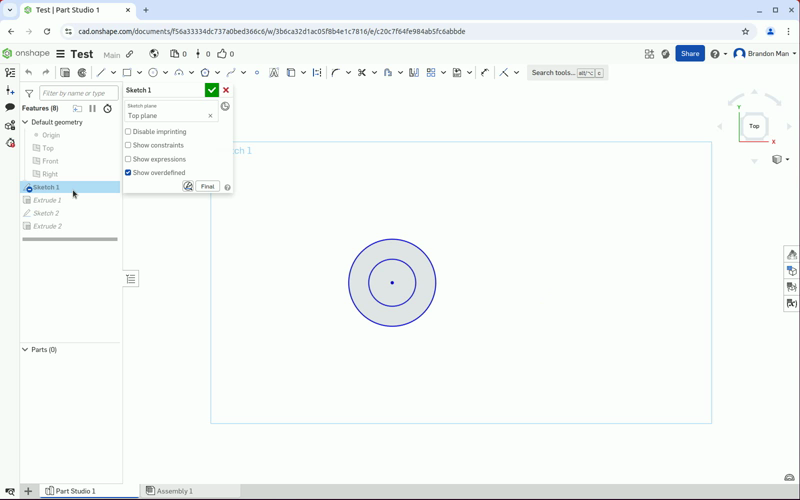
mouse_move(229, 92)
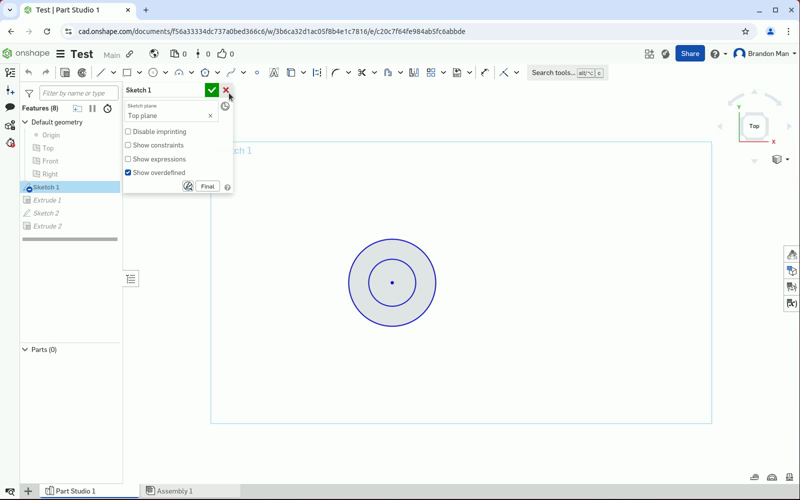
click(229, 92)
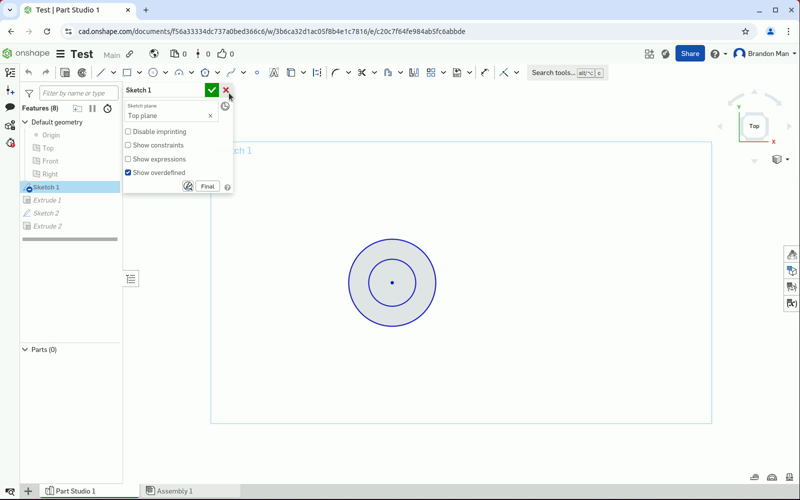
key(shift+s)
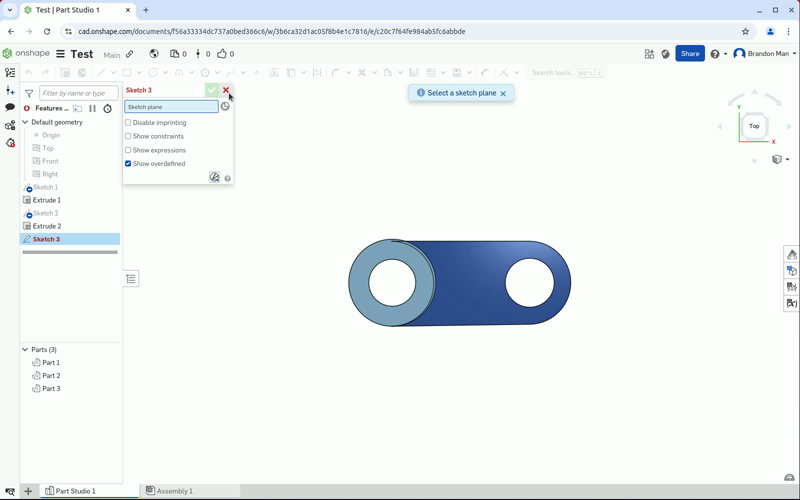
mouse_move(73, 150)
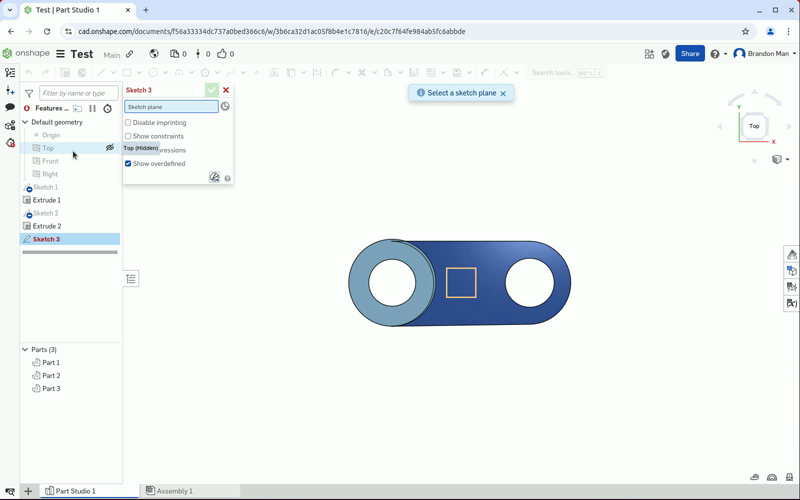
click(73, 150)
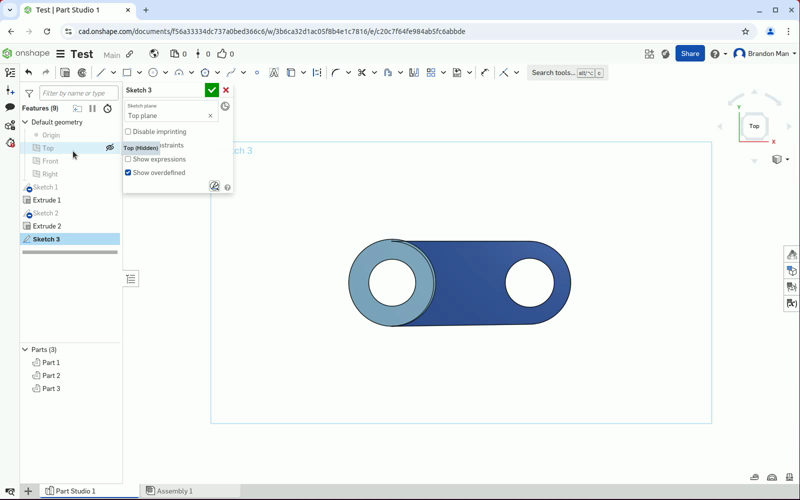
mouse_move(73, 352)
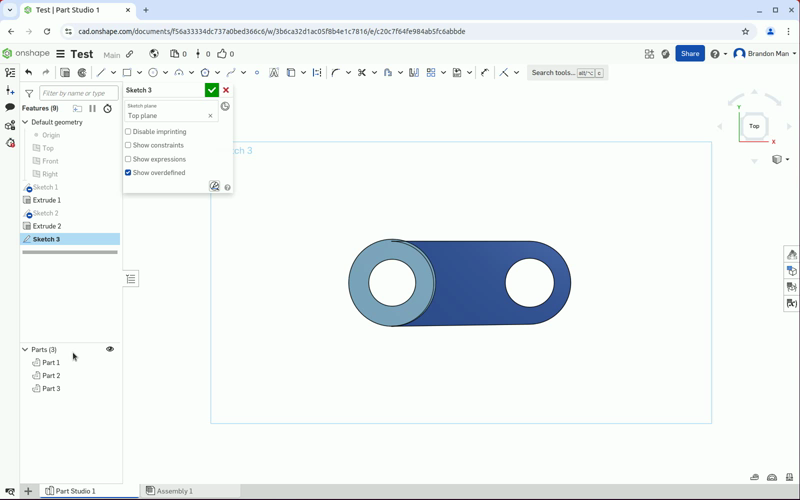
key(y)
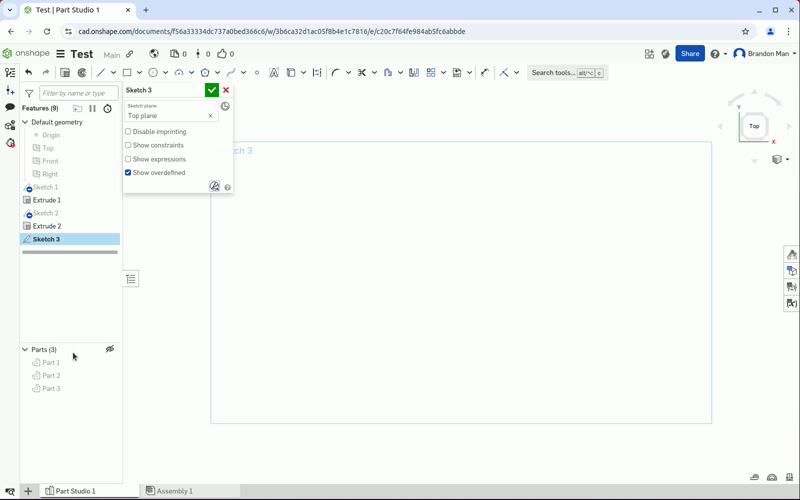
key(c)
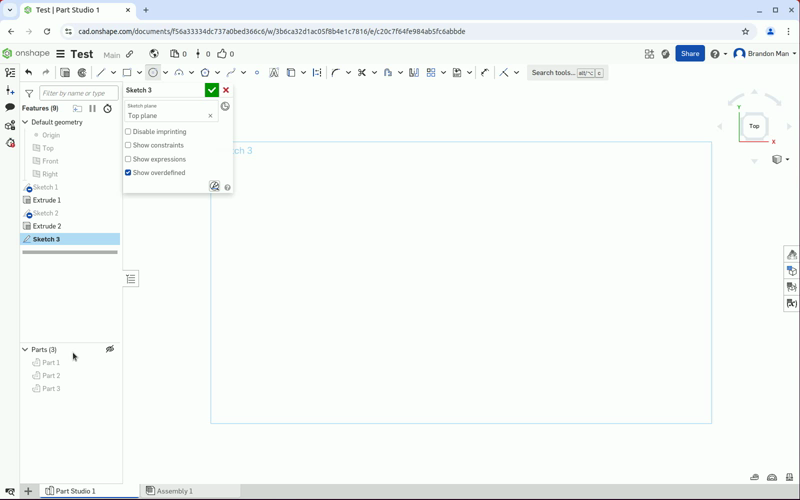
key_down(shift)
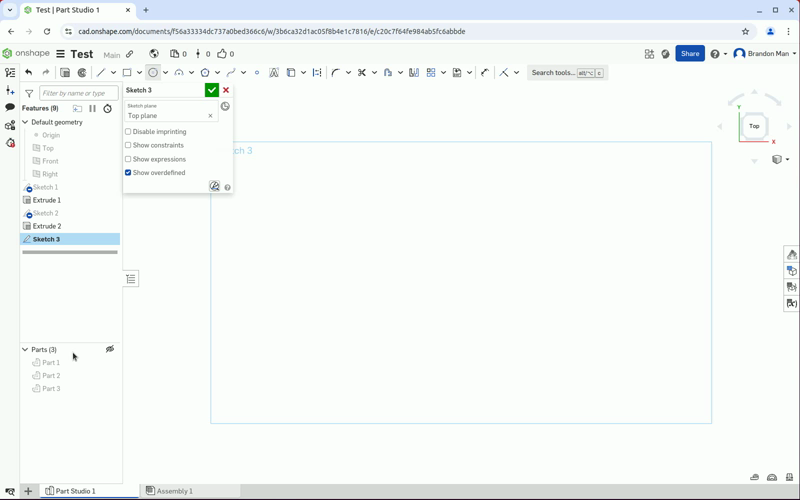
mouse_move(392, 282)
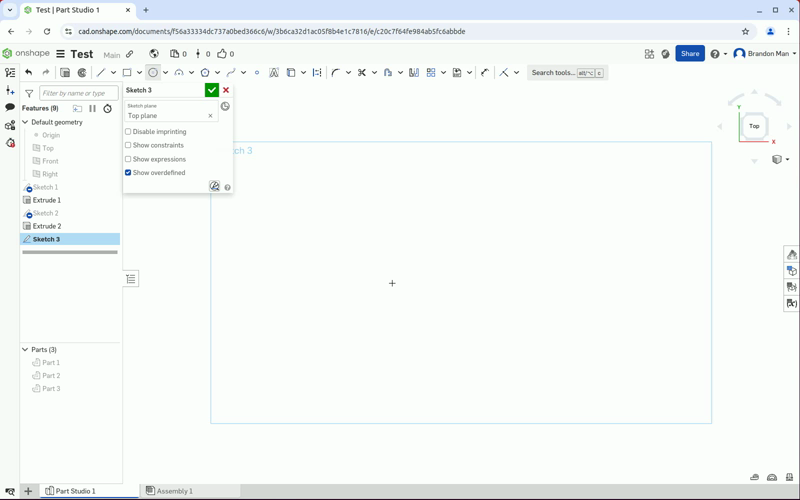
click(392, 282)
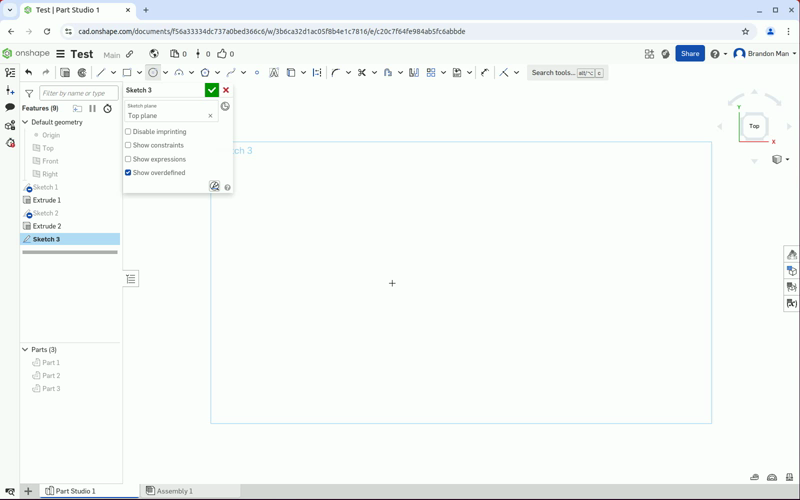
key_up(shift)
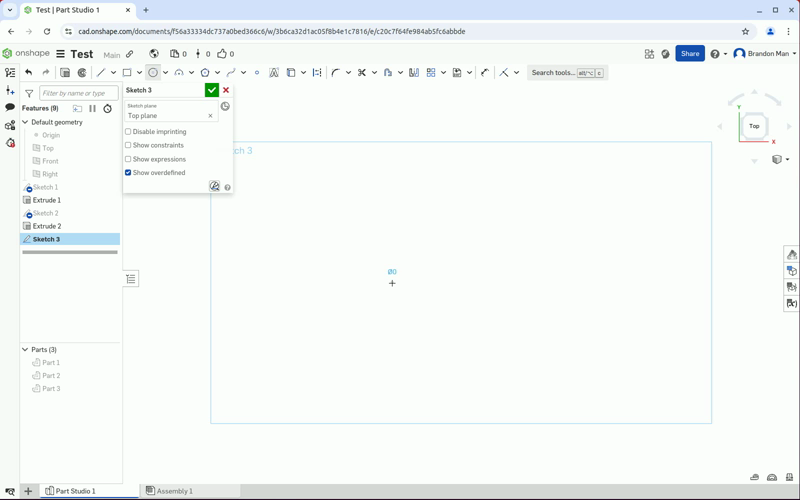
mouse_move(435, 282)
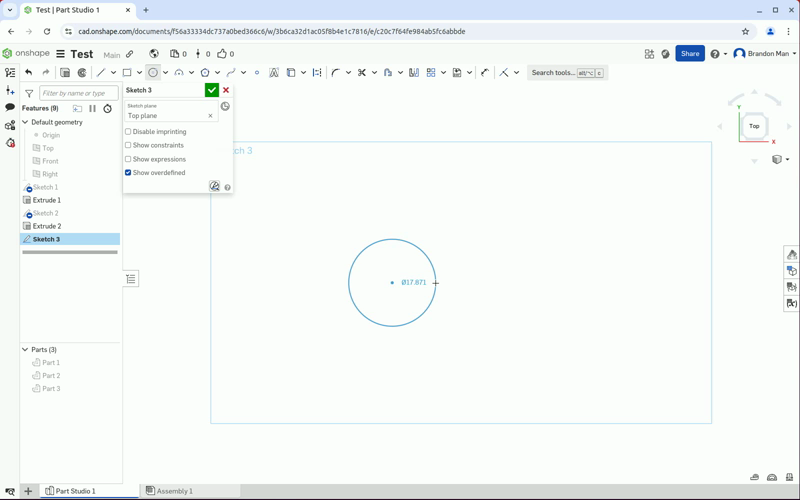
click(435, 282)
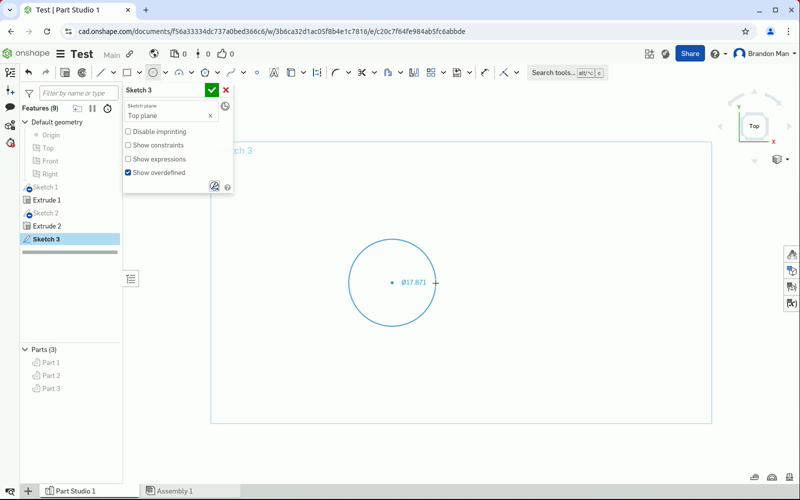
key(esc)
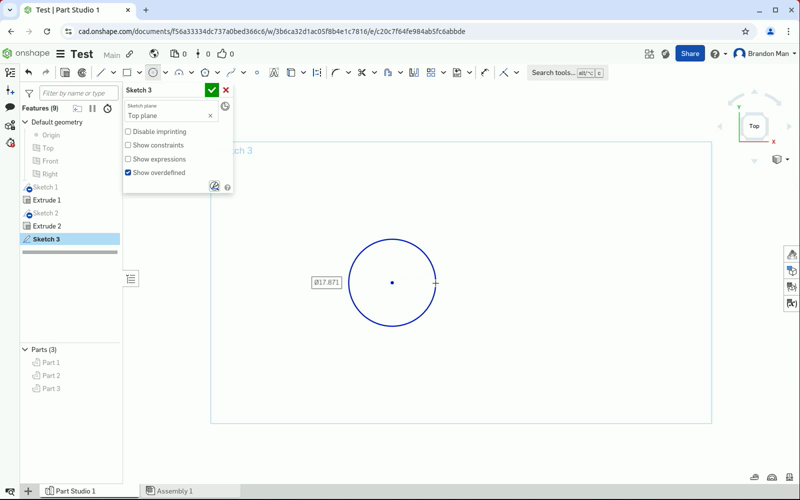
key(c)
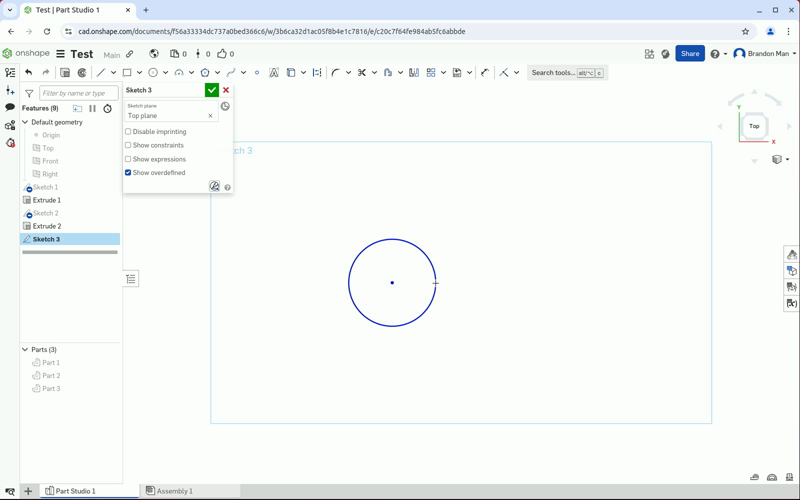
key_down(shift)
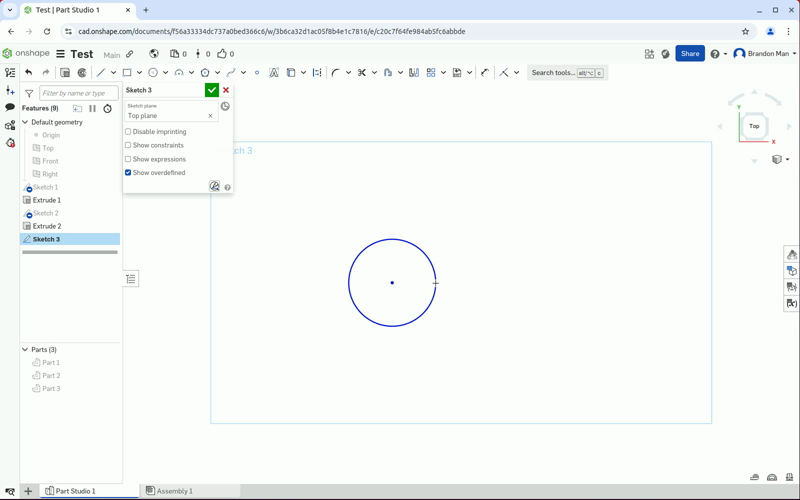
mouse_move(392, 282)
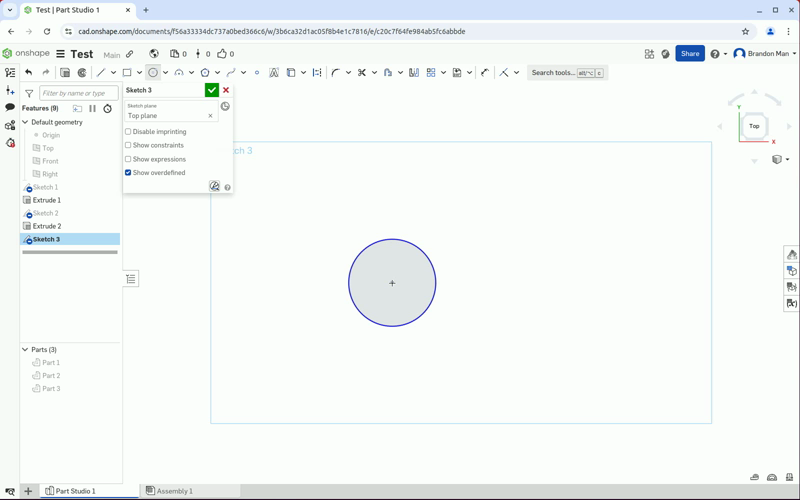
click(392, 282)
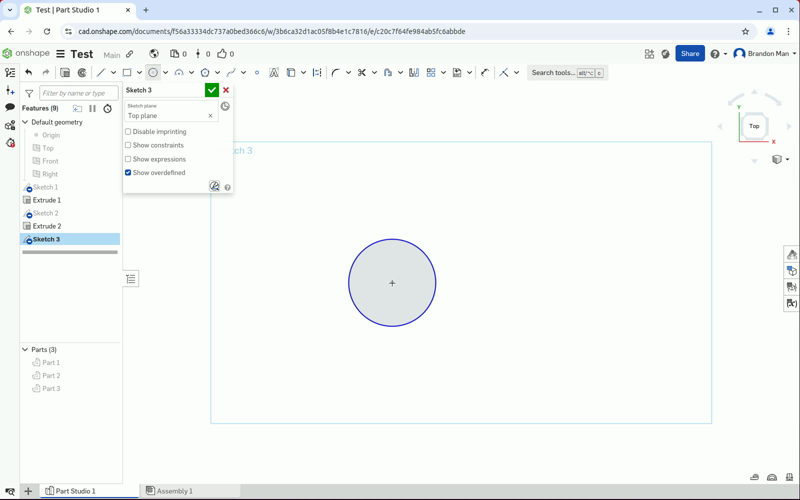
key_up(shift)
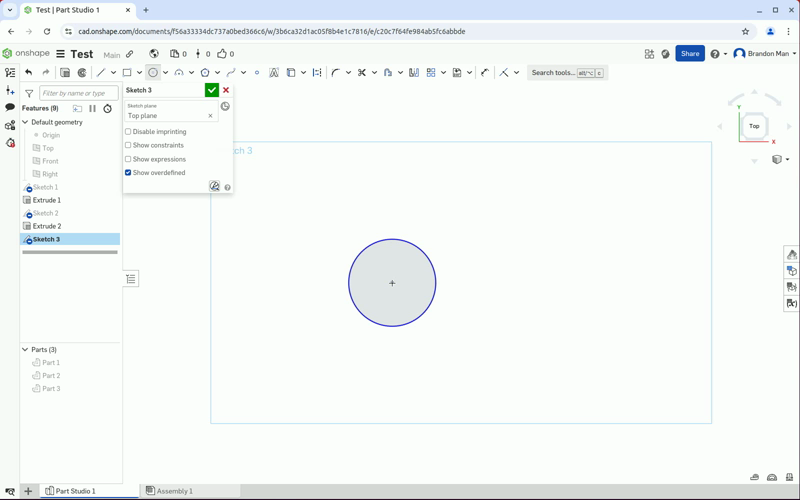
mouse_move(415, 282)
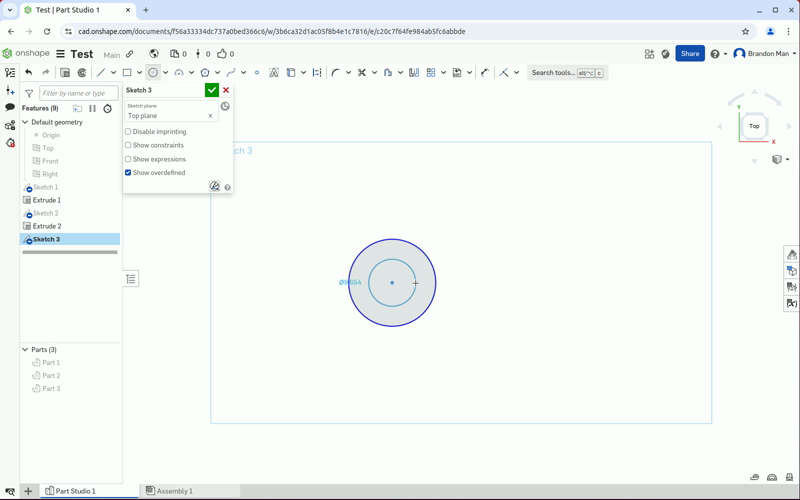
click(415, 282)
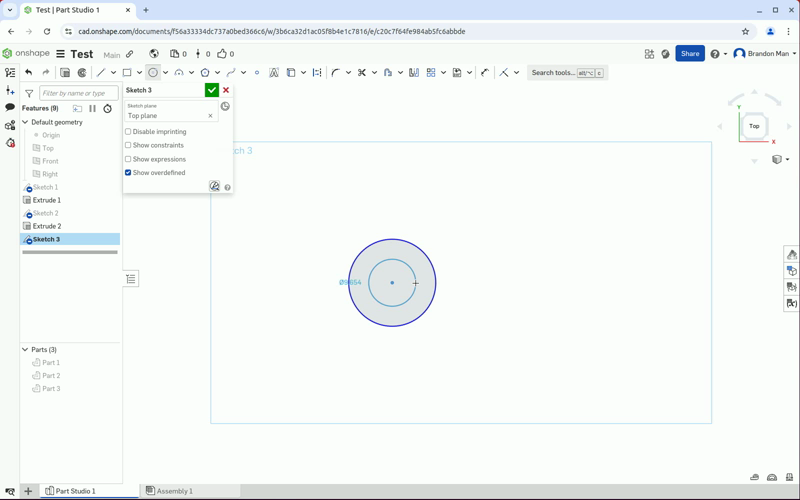
key(esc)
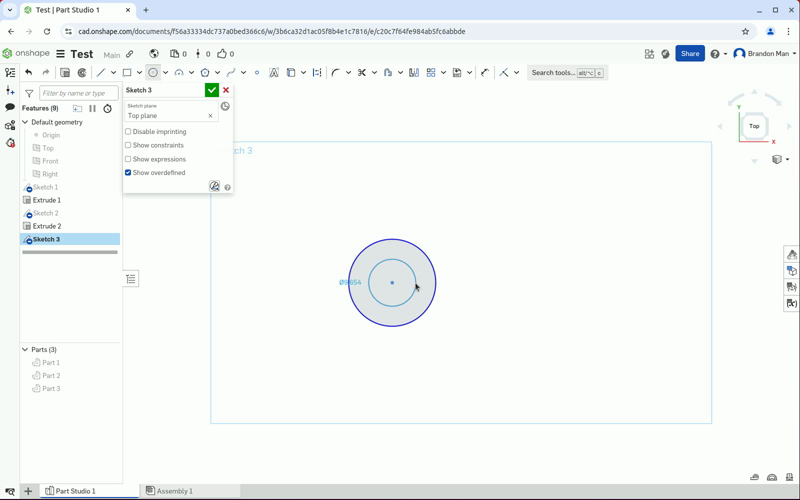
mouse_move(358, 286)
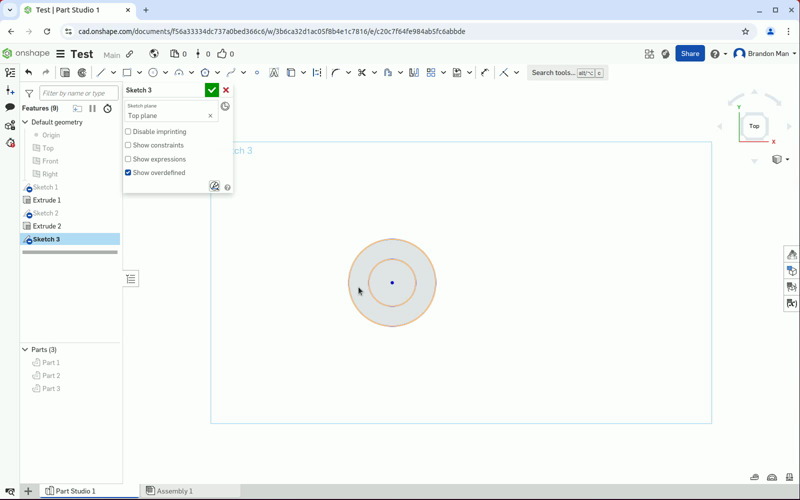
click(358, 286)
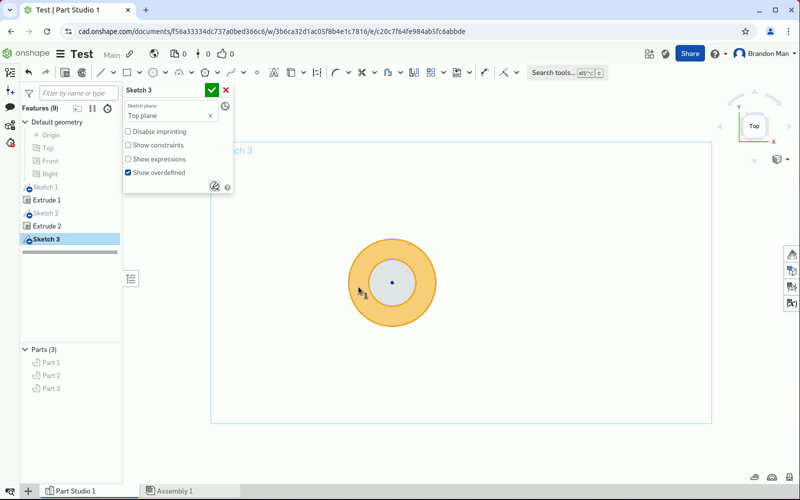
mouse_move(73, 352)
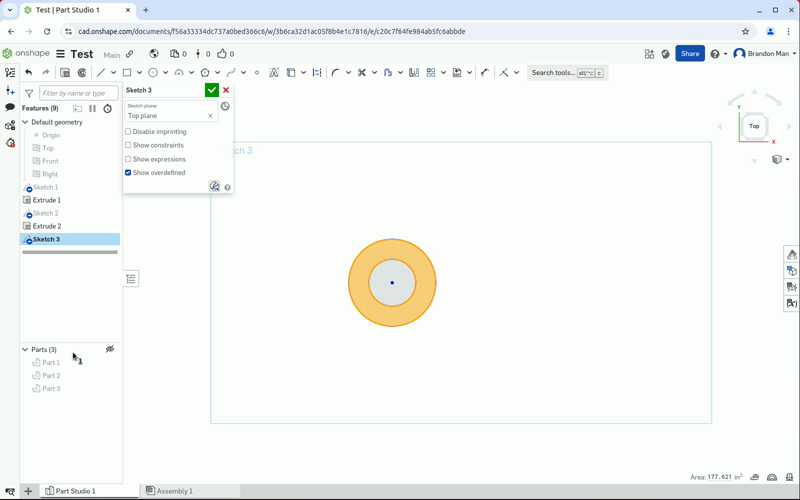
key(shift+y)
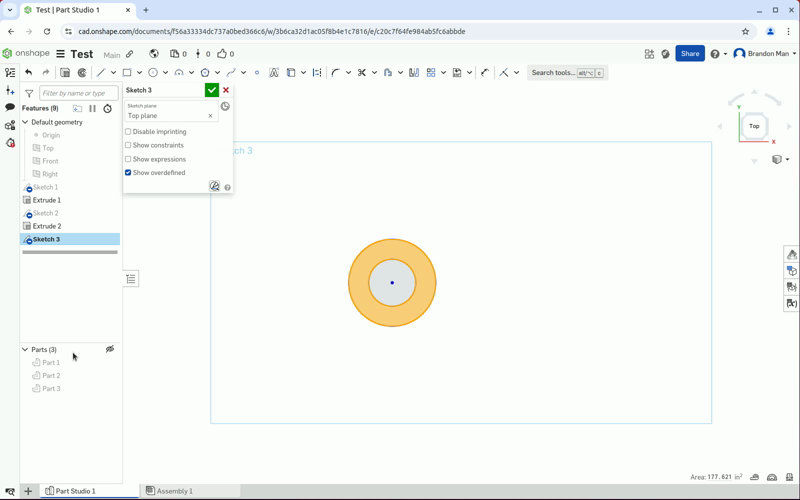
key(shift+e)
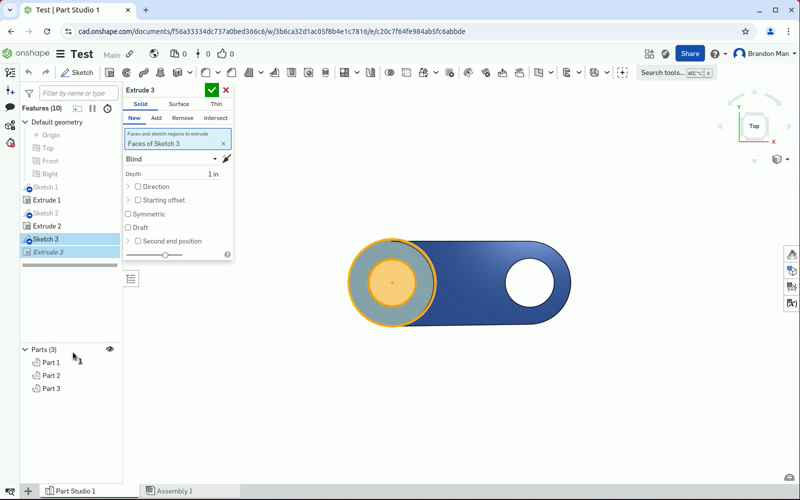
mouse_move(143, 106)
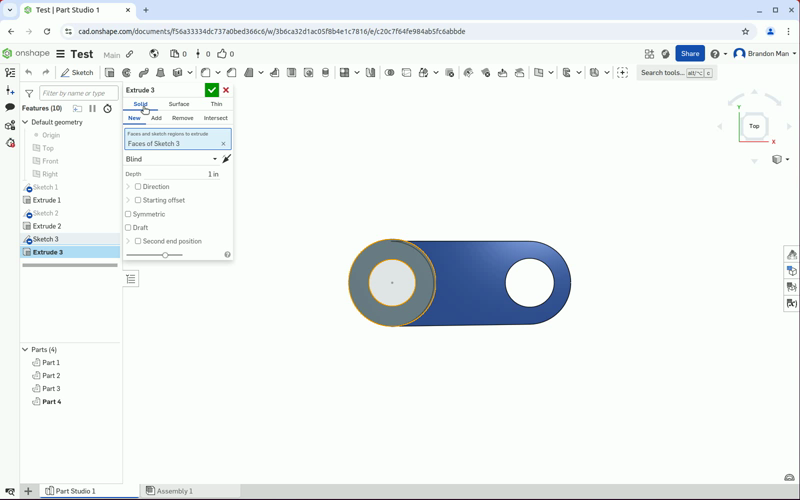
click(143, 106)
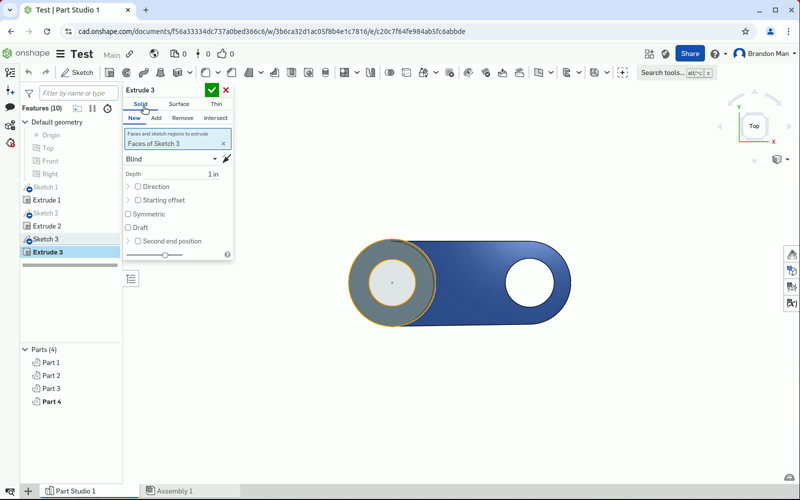
mouse_move(137, 120)
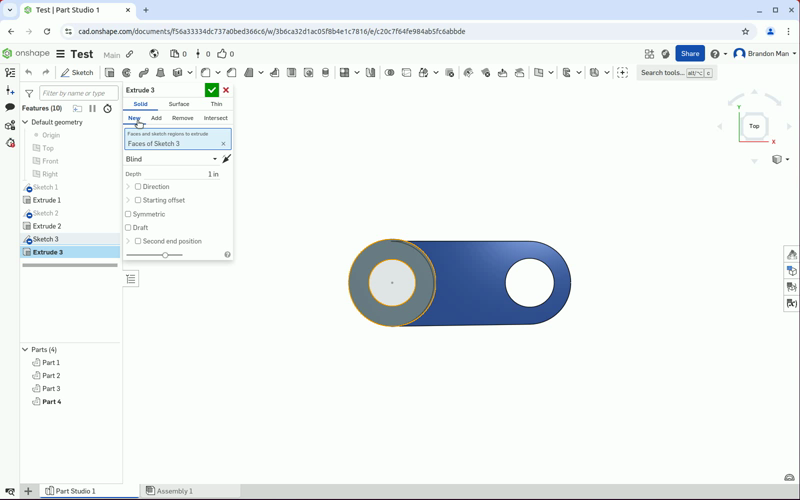
click(137, 120)
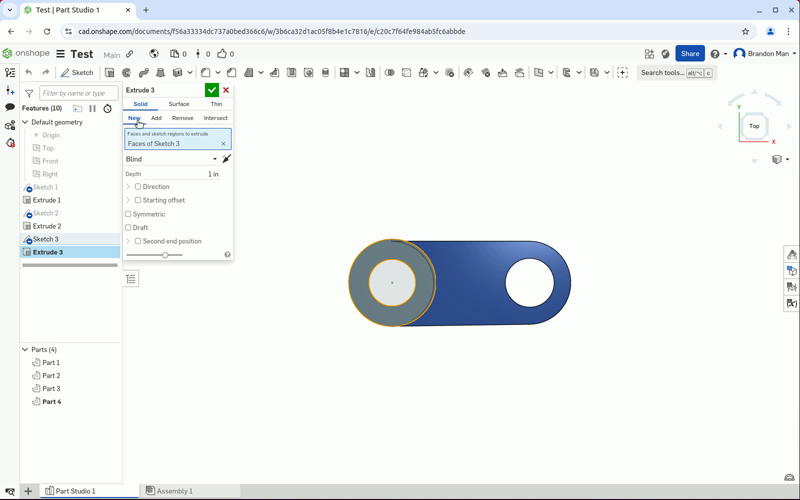
key(tab, 4)
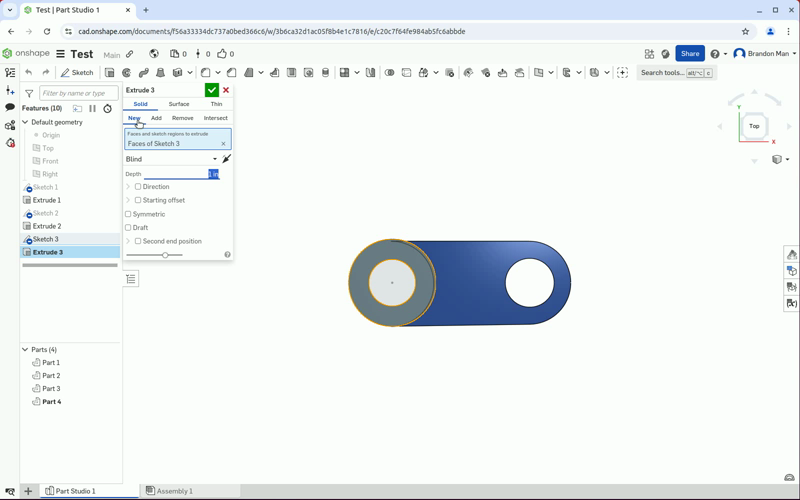
text(15.165)
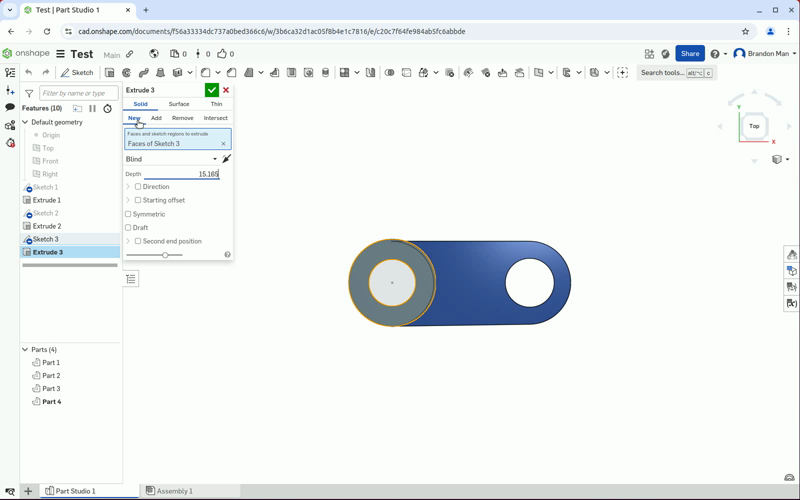
key(enter)
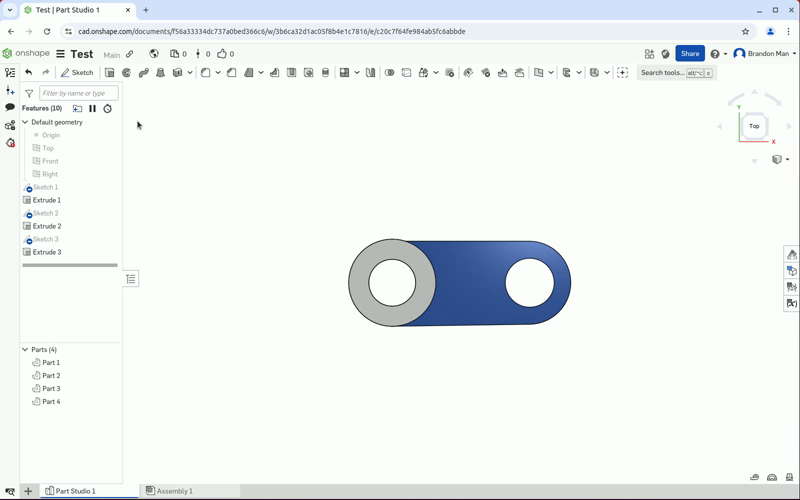
key(shift+h)
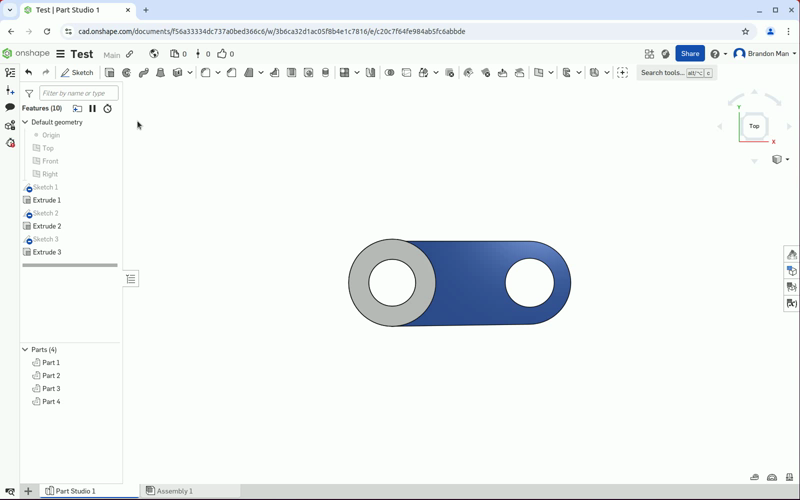
key(shift+h)
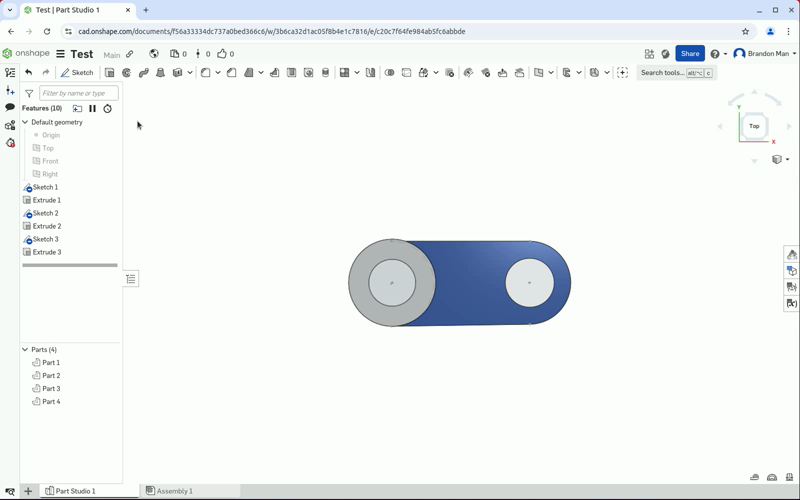
key(shift+7)
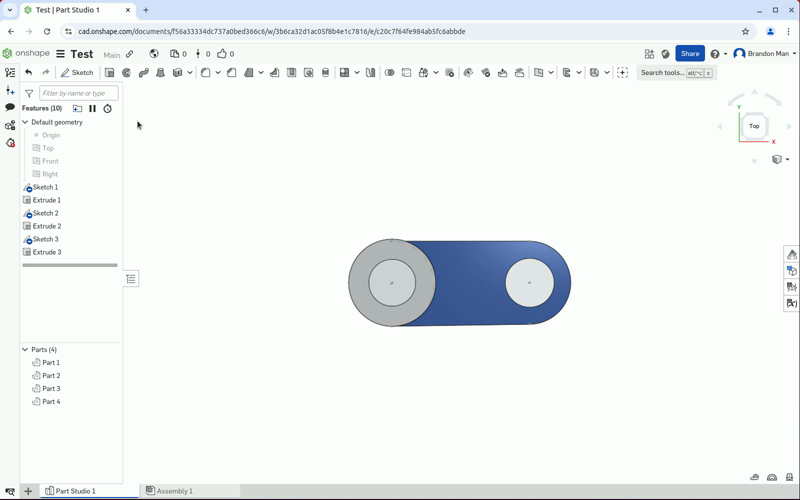
key(up, 3)
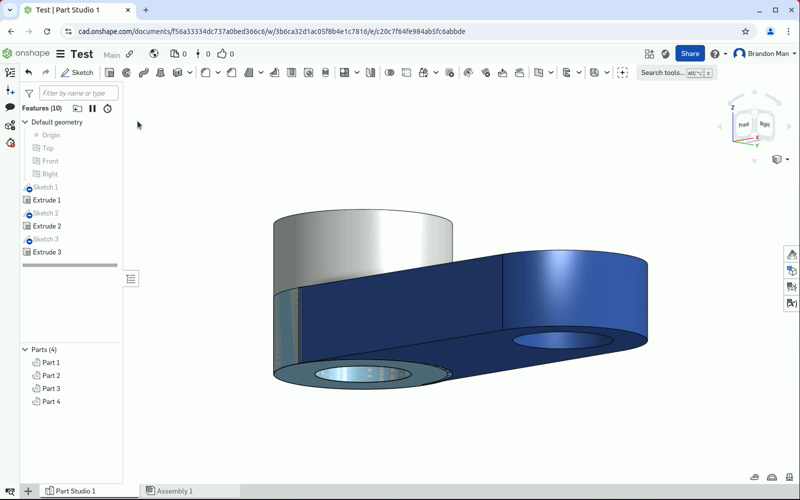
key(left, 3)
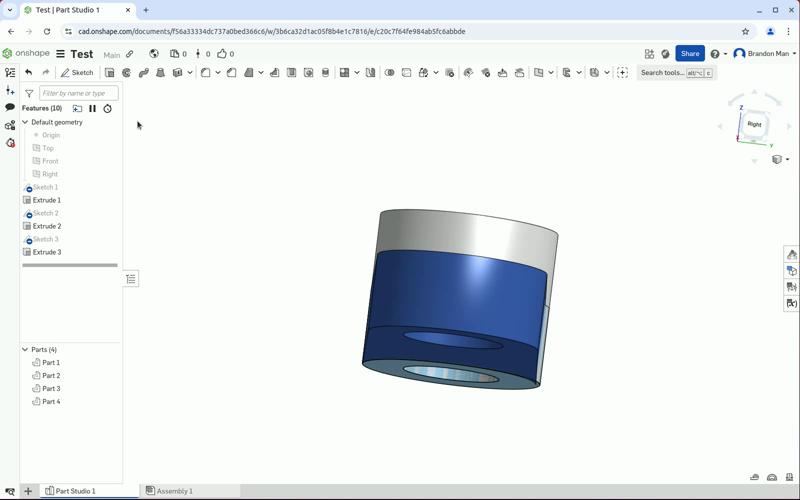
key(right, 3)
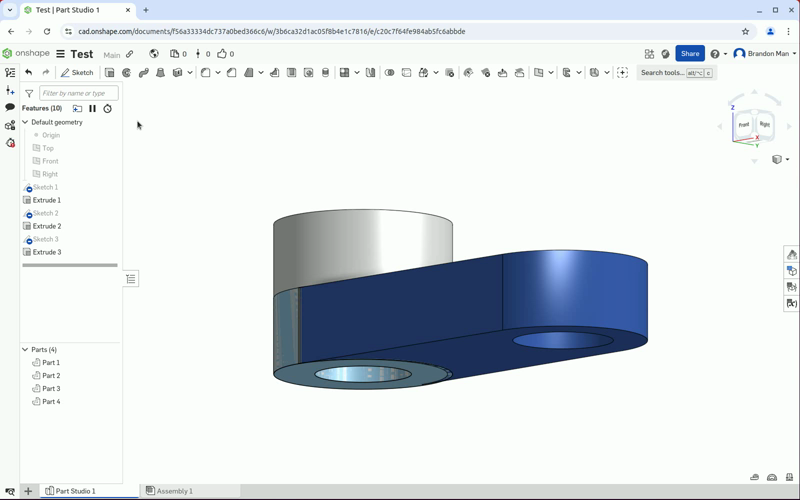
key(down, 3)
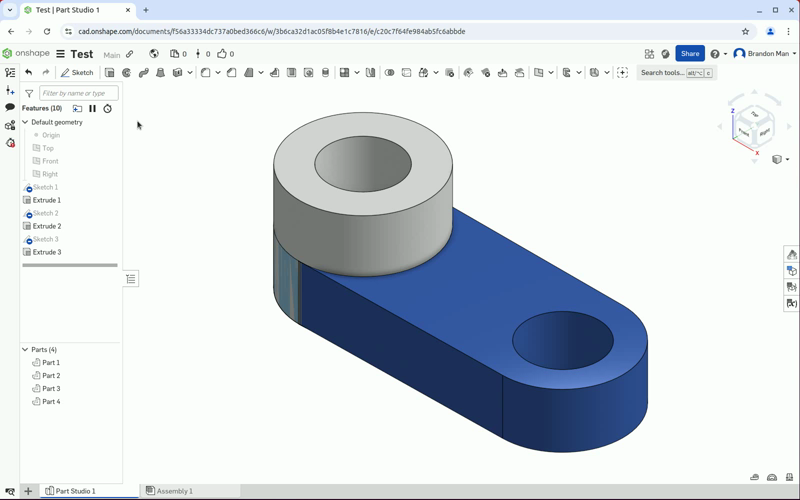
mouse_move(73, 189)
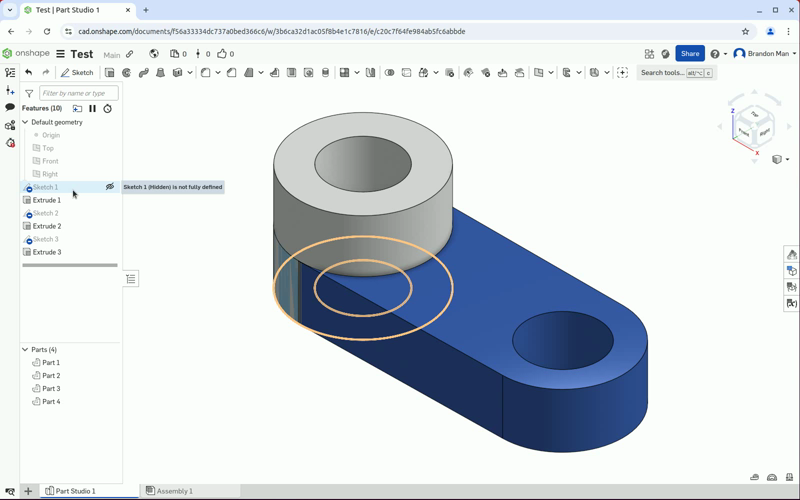
click(73, 189)